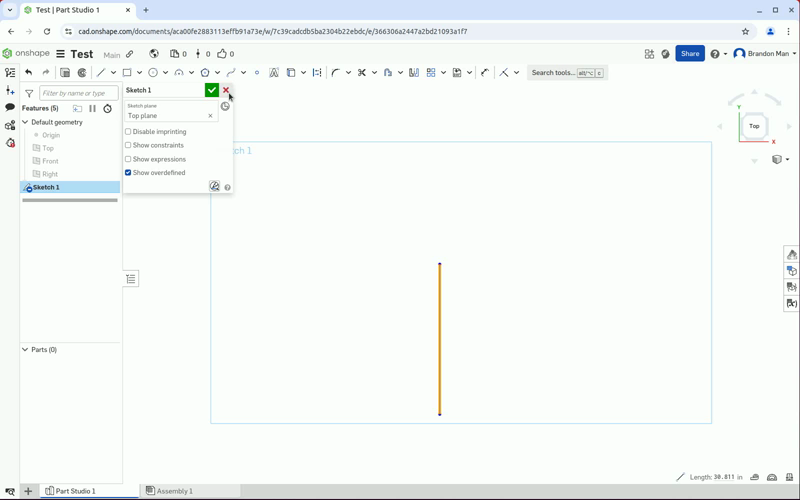
key(shift+h)
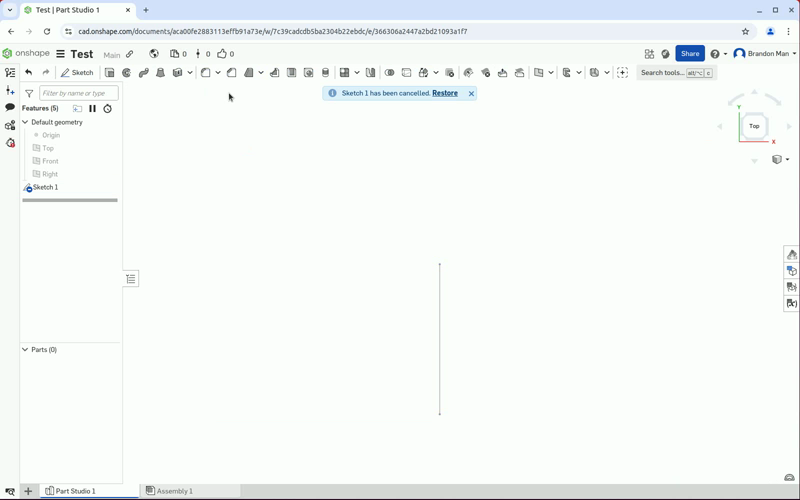
key(shift+s)
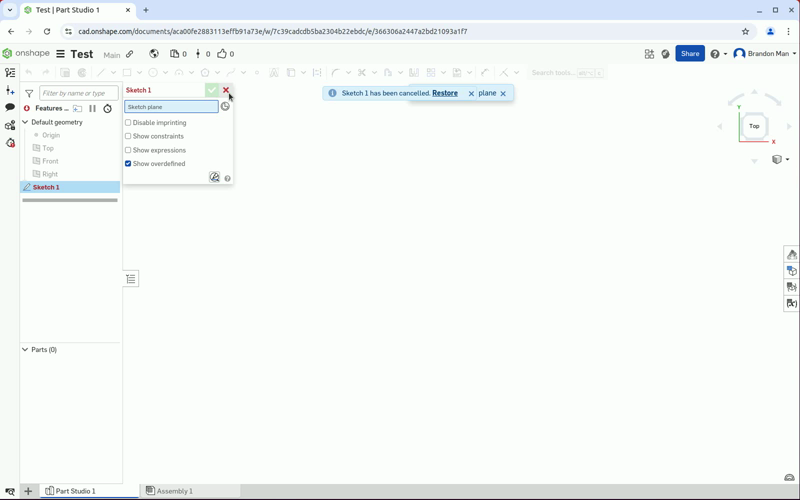
mouse_move(73, 150)
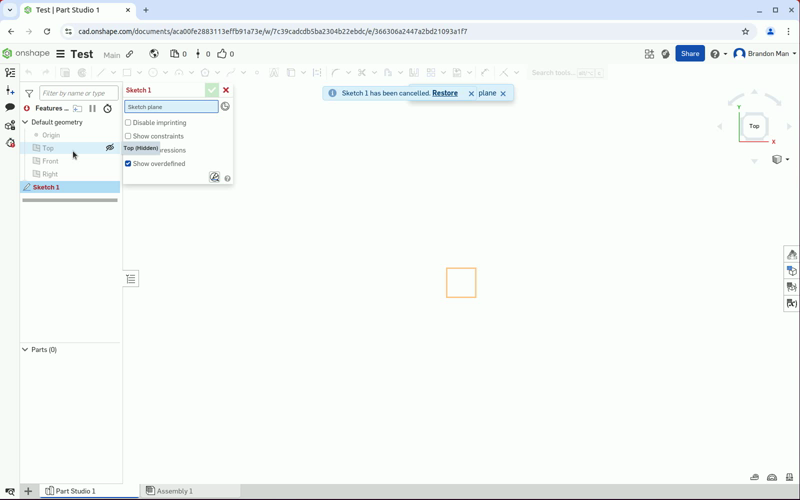
click(73, 150)
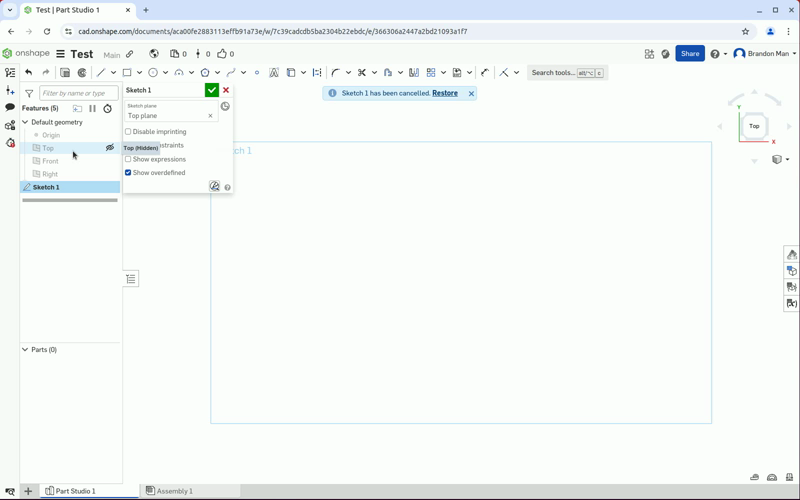
mouse_move(73, 352)
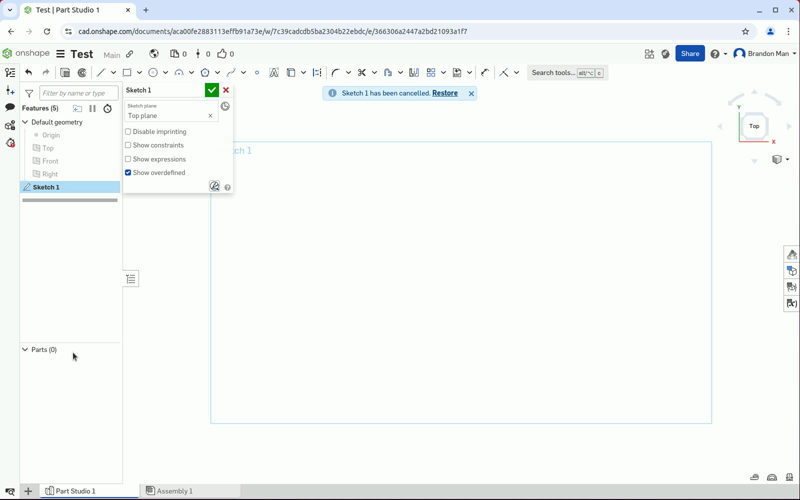
key(y)
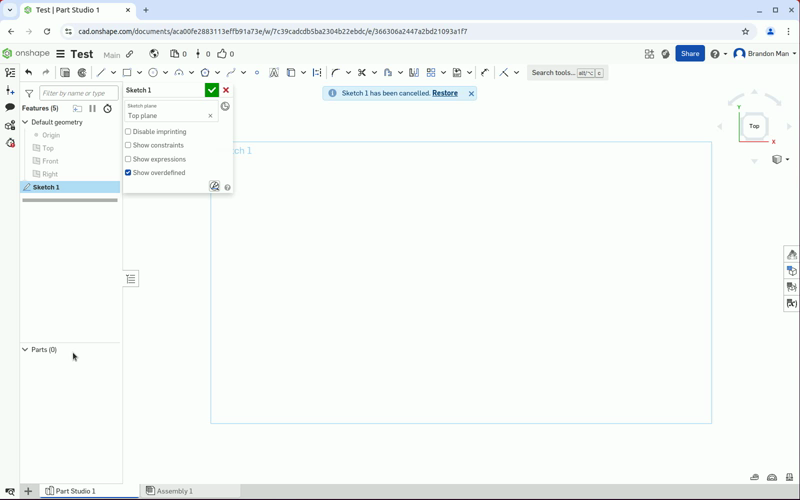
key(c)
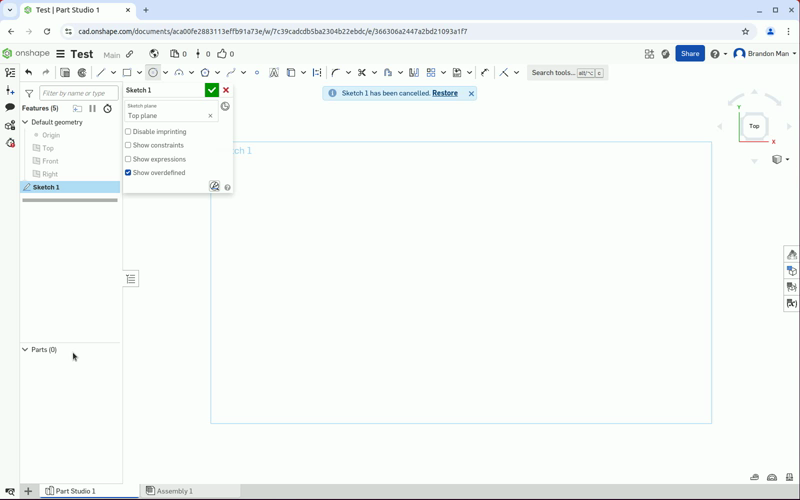
key_down(shift)
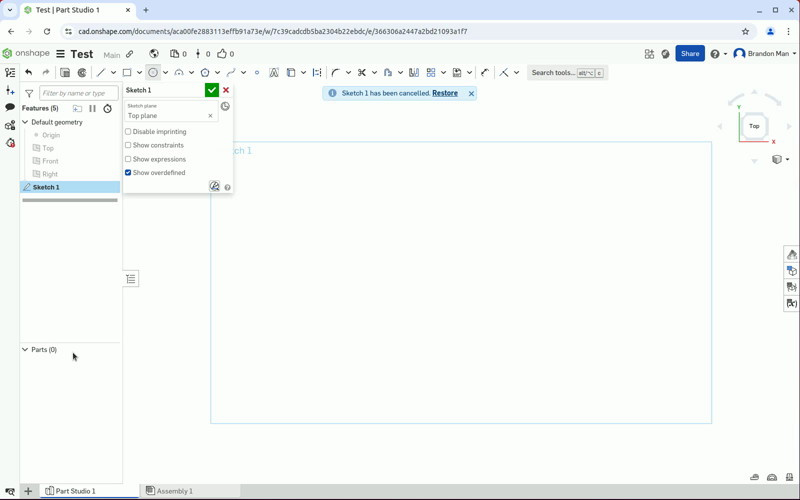
mouse_move(461, 282)
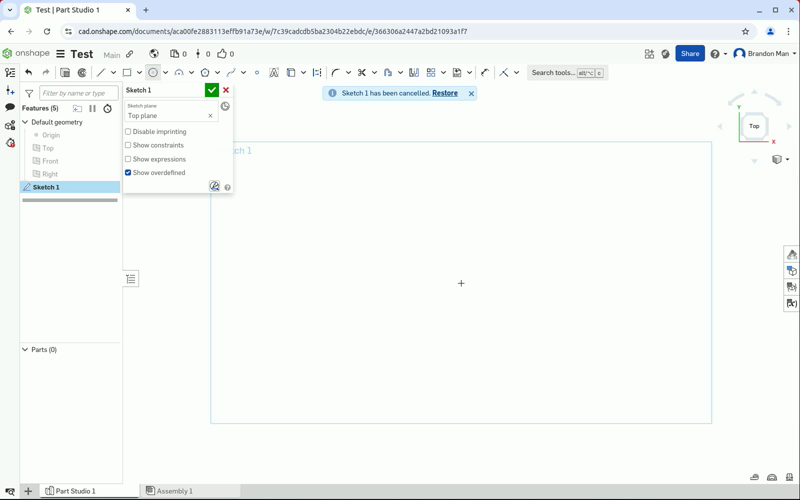
click(461, 282)
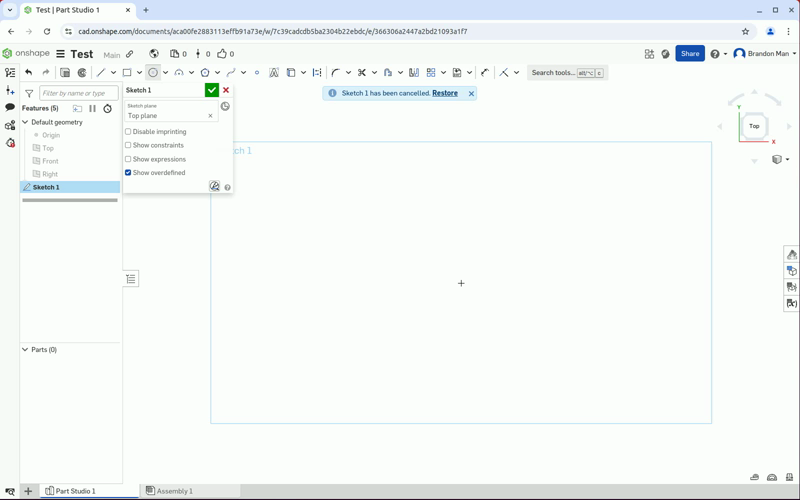
key_up(shift)
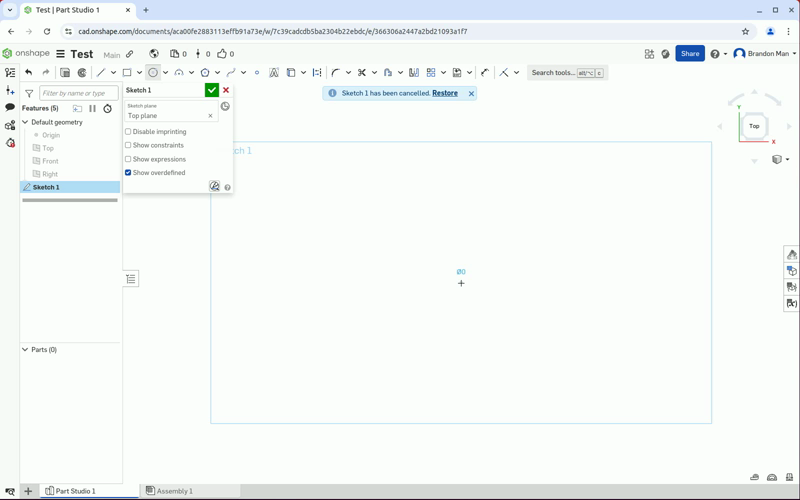
mouse_move(518, 282)
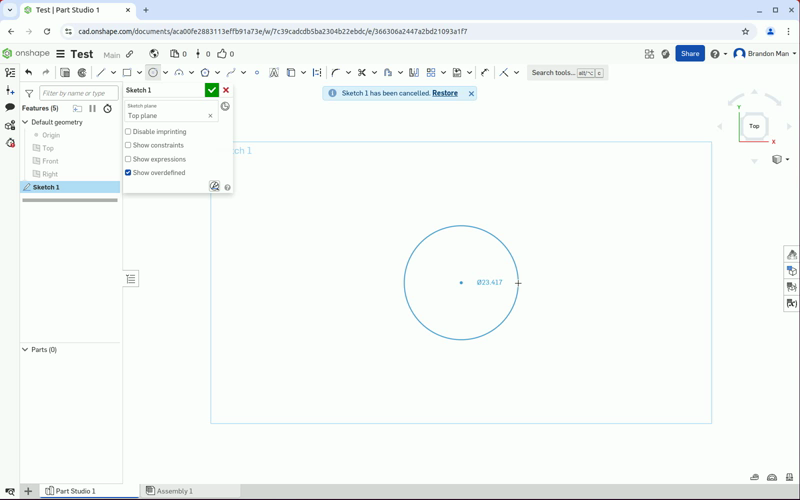
click(518, 282)
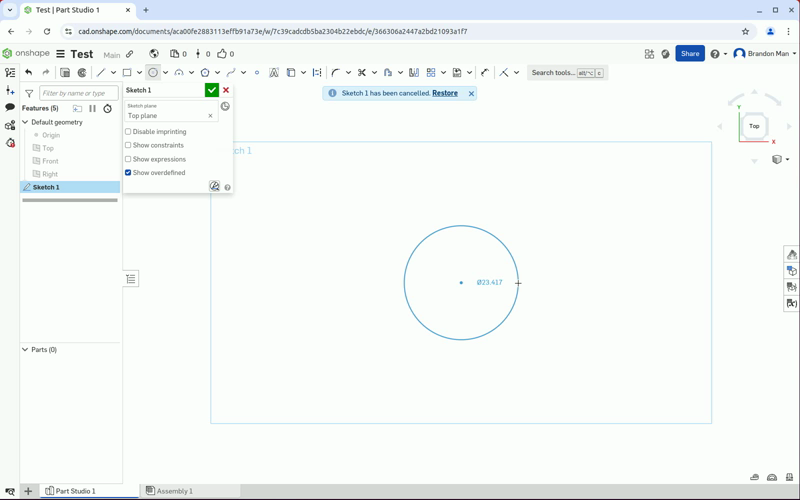
key(esc)
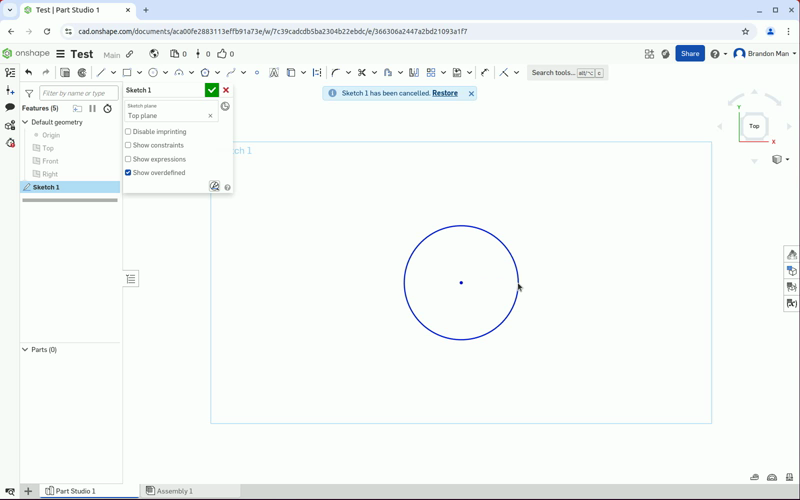
key(c)
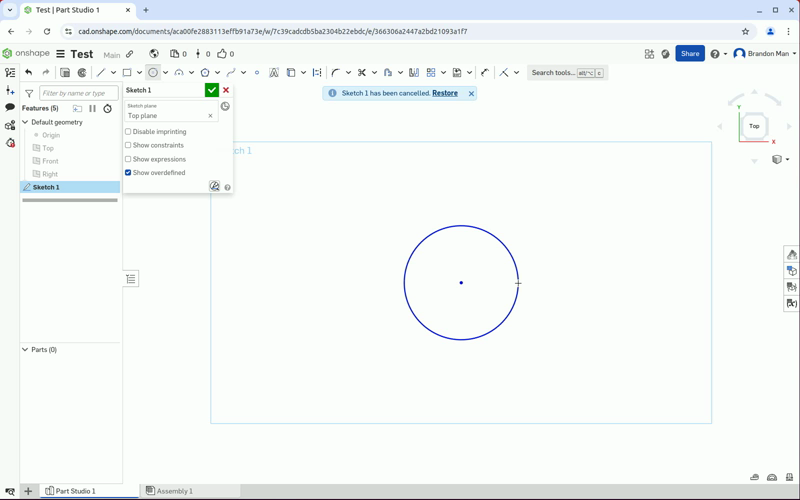
key_down(shift)
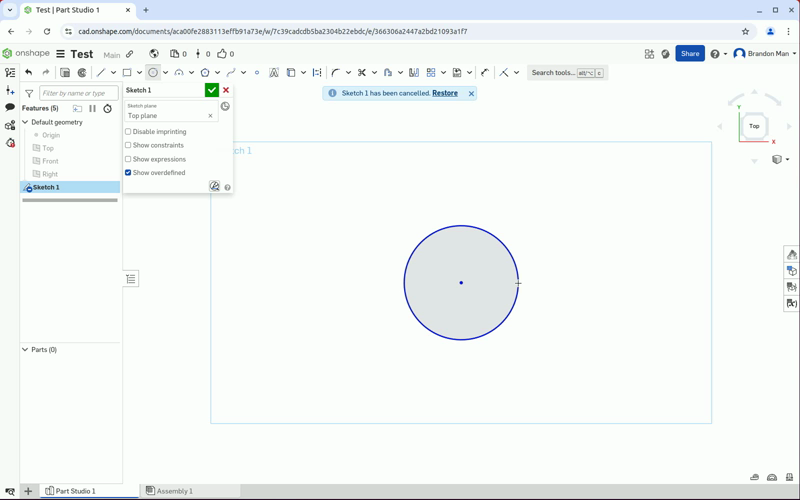
mouse_move(461, 282)
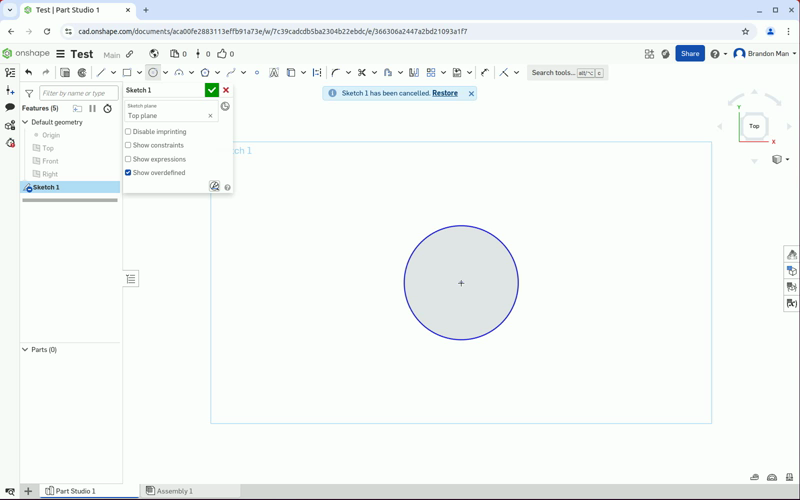
click(461, 282)
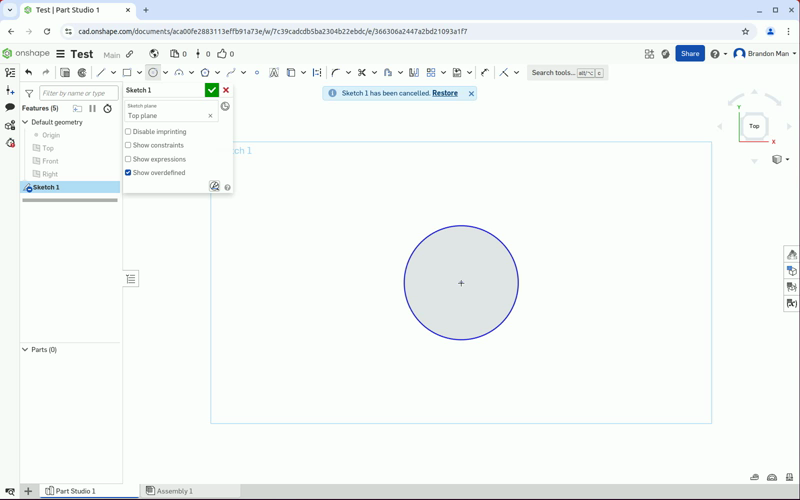
key_up(shift)
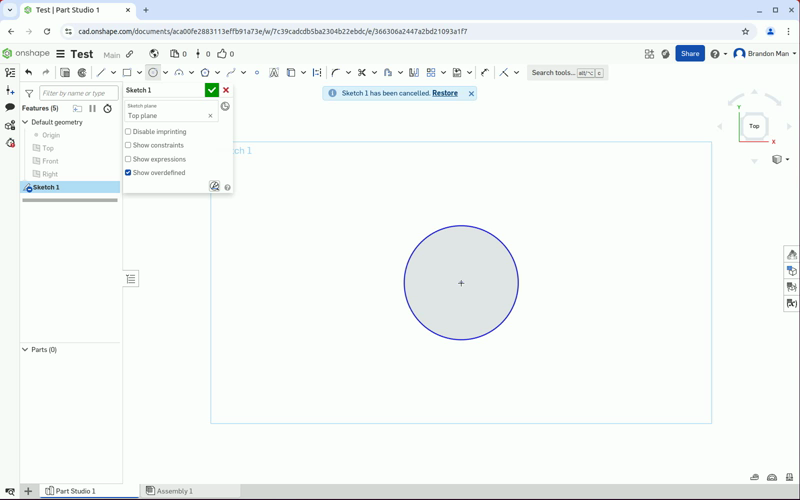
mouse_move(506, 282)
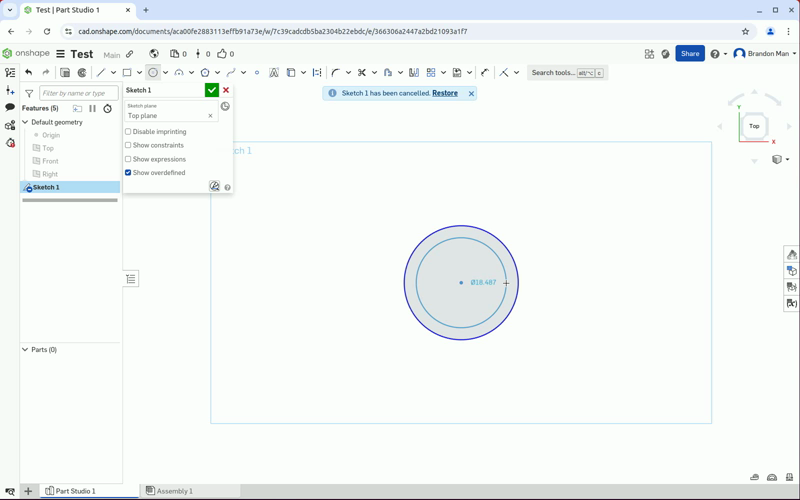
click(506, 282)
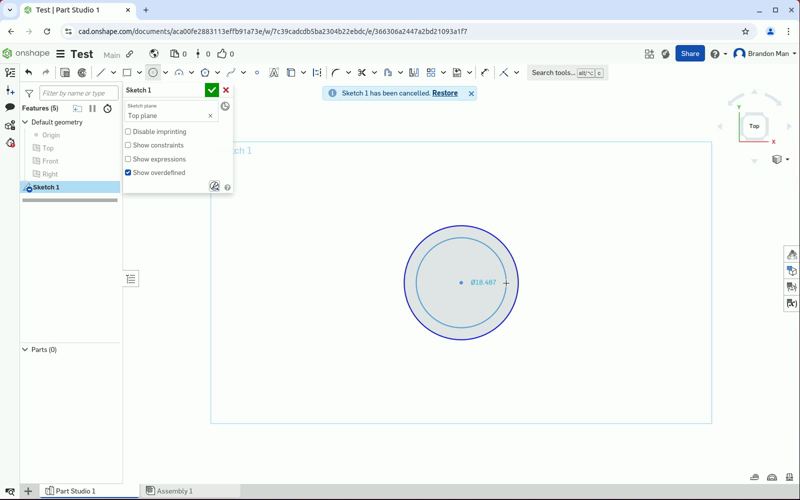
key(esc)
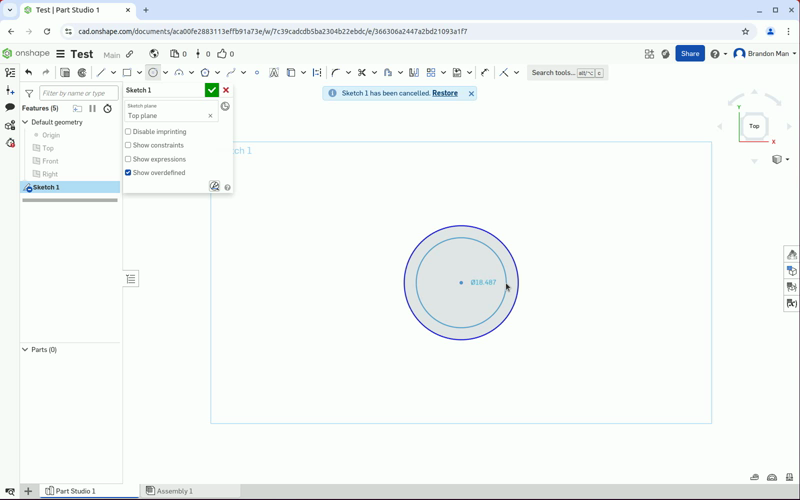
mouse_move(488, 242)
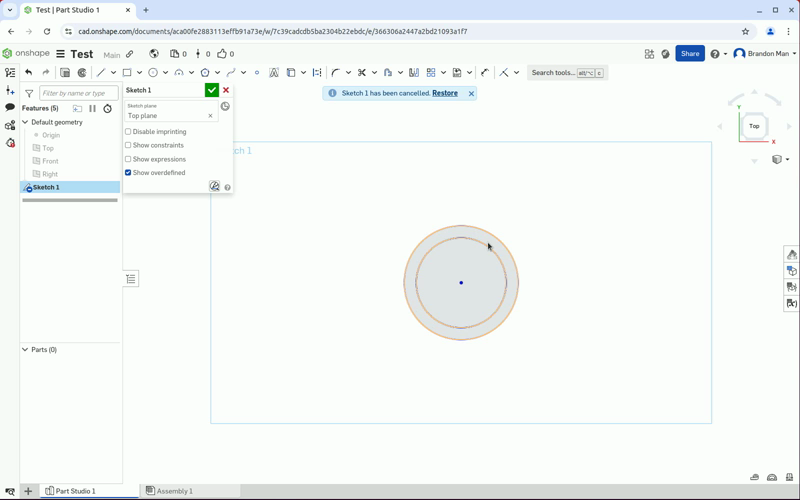
click(488, 242)
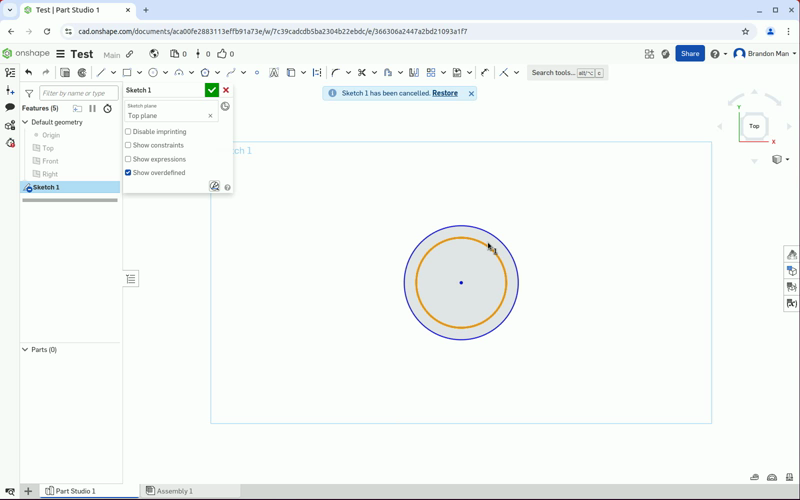
mouse_move(73, 352)
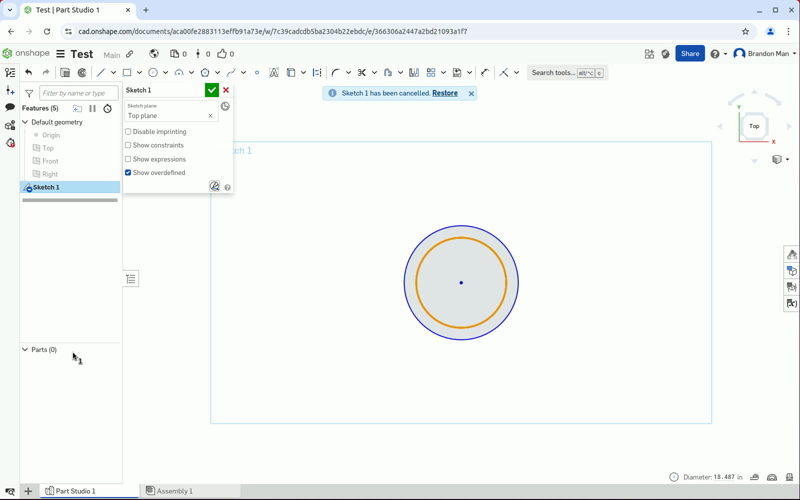
key(shift+y)
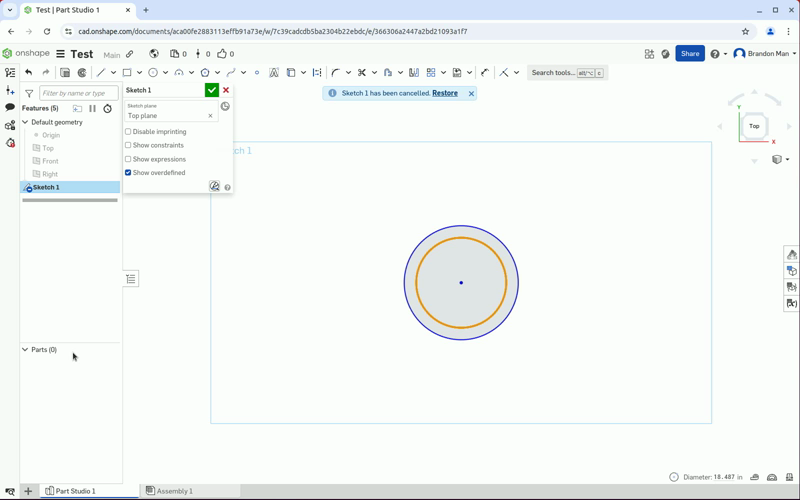
key(shift+e)
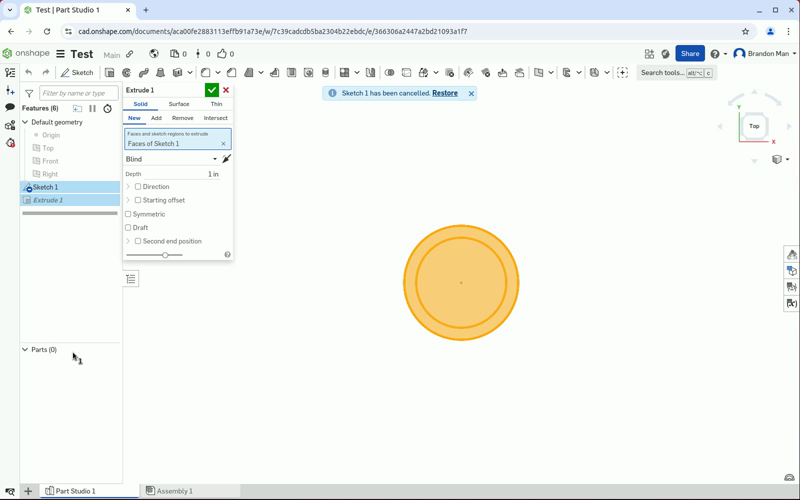
mouse_move(143, 106)
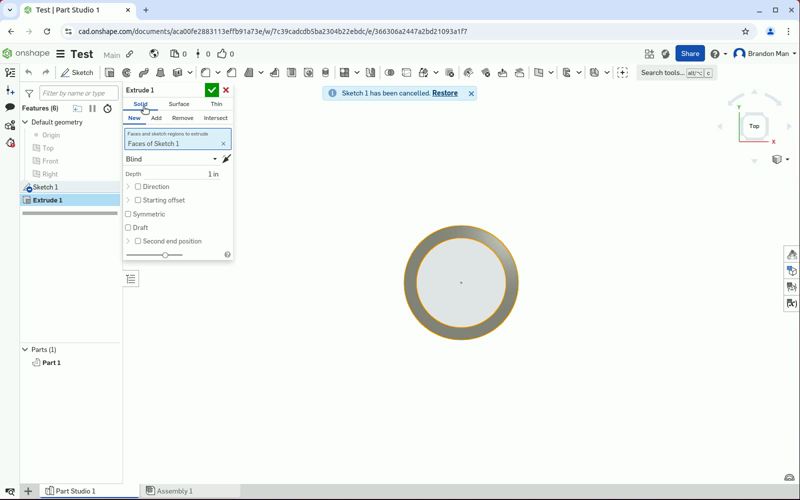
click(143, 106)
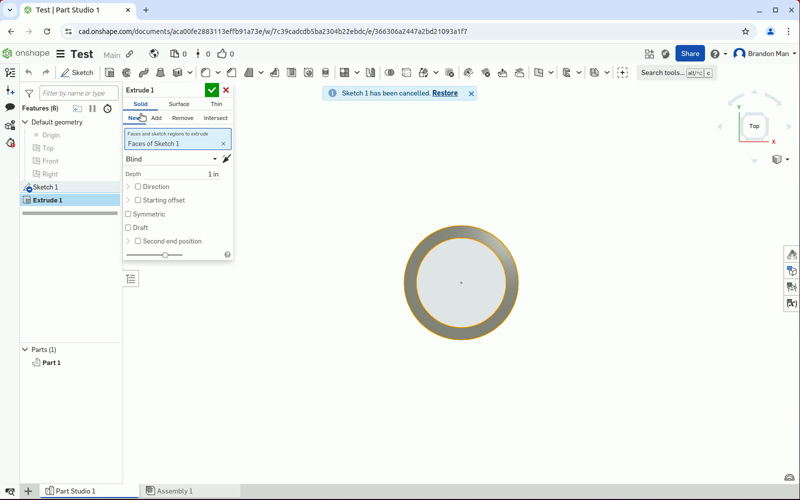
mouse_move(137, 120)
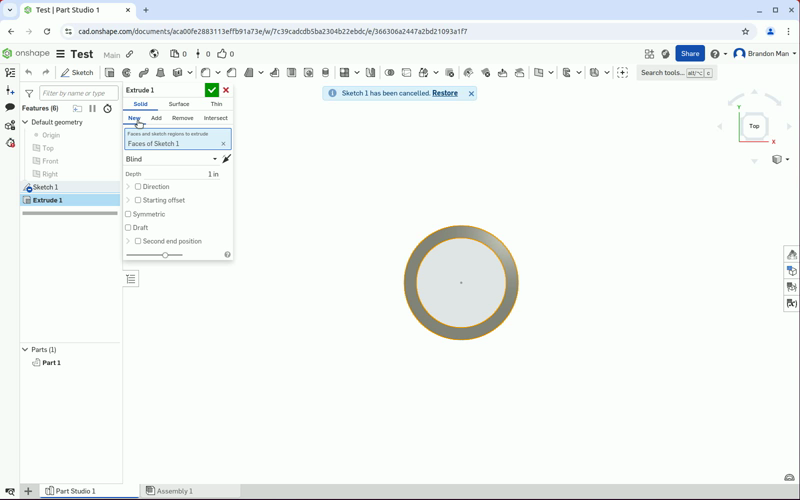
click(137, 120)
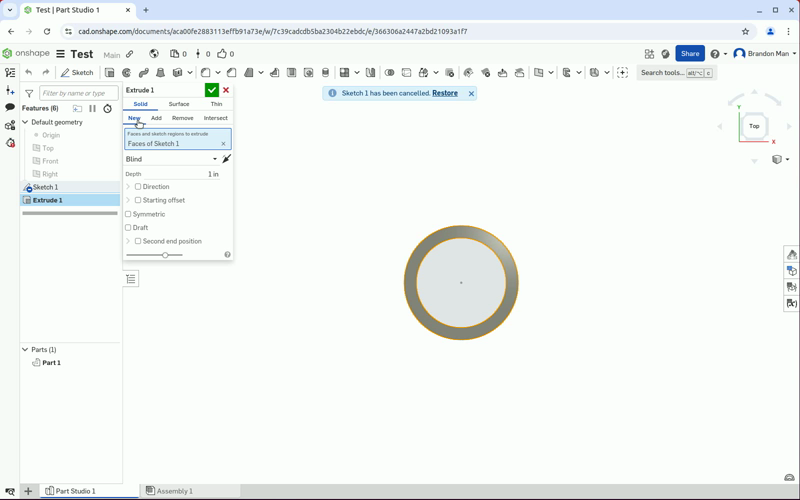
key(tab, 4)
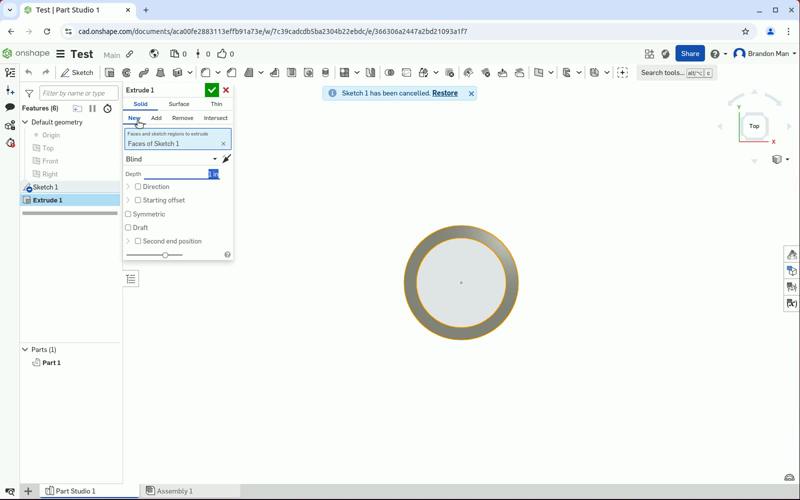
text(23.108)
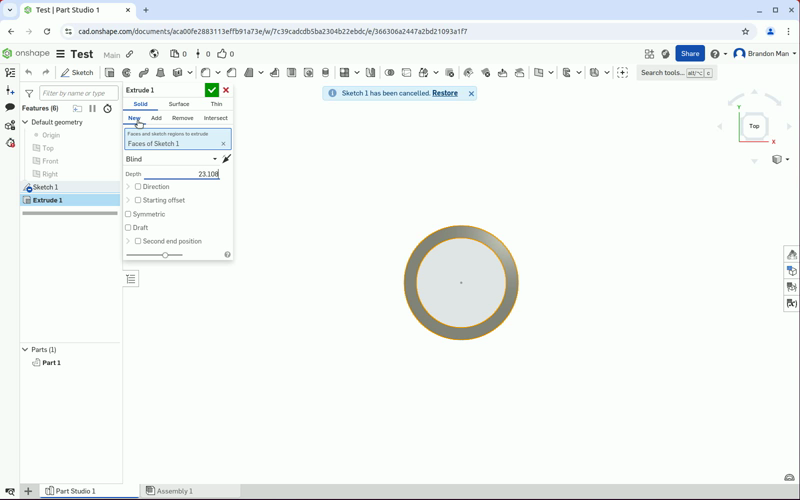
key(enter)
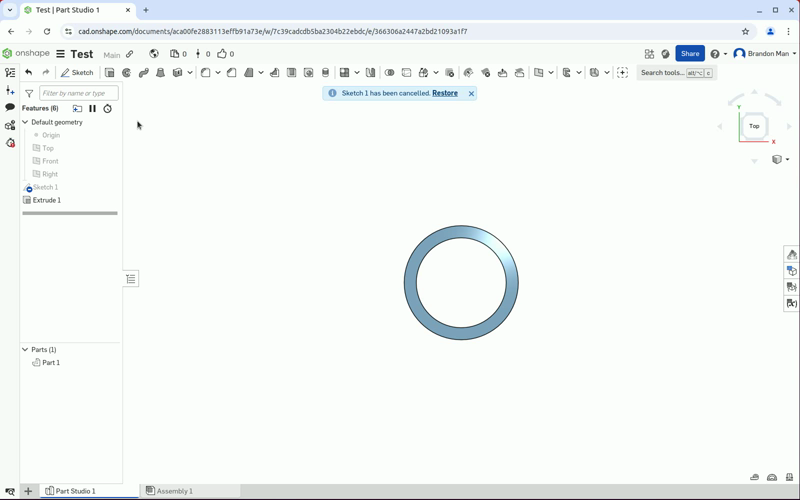
key(shift+h)
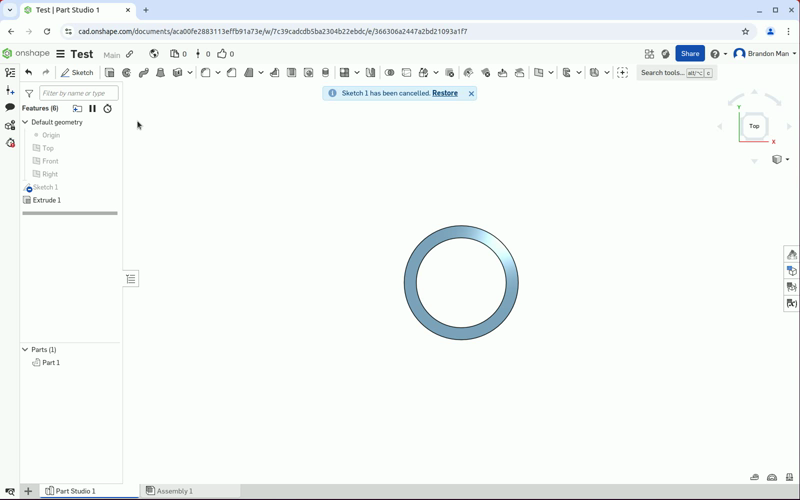
key(shift+h)
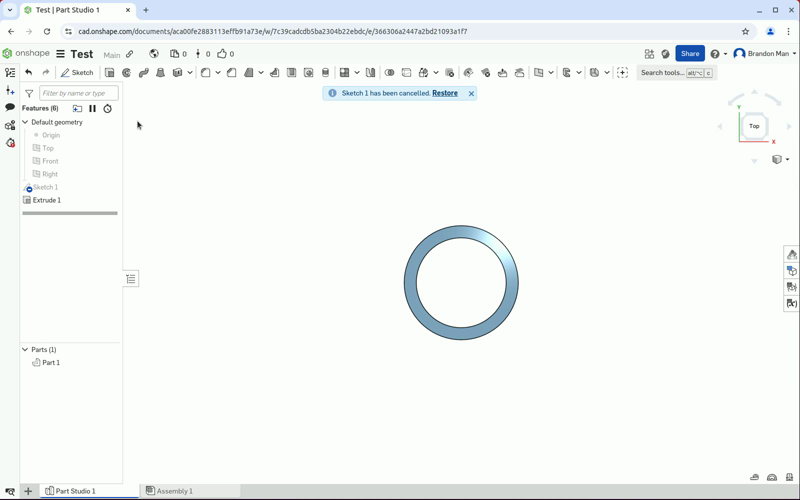
mouse_move(73, 189)
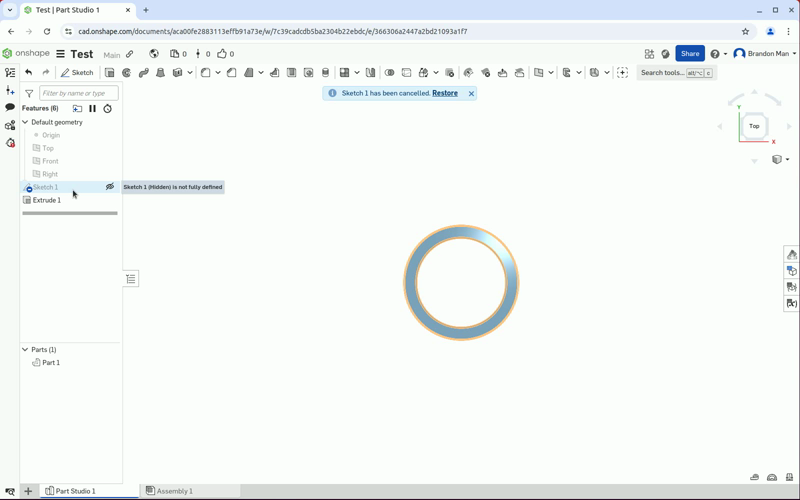
click(73, 189)
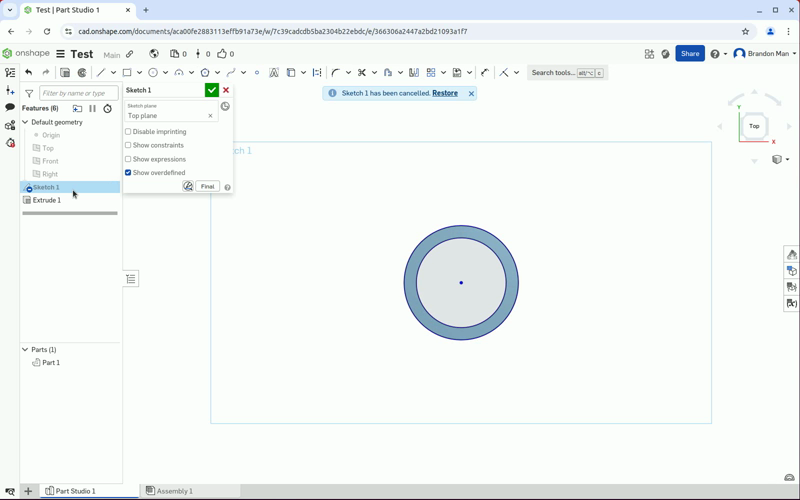
mouse_move(229, 92)
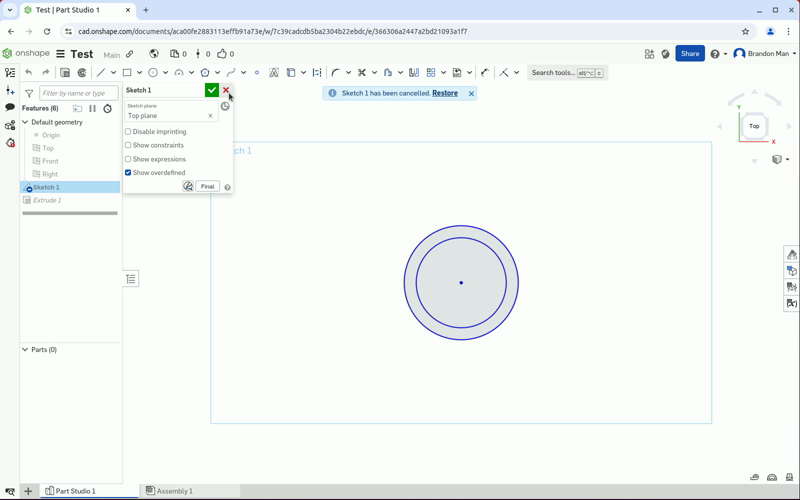
click(229, 92)
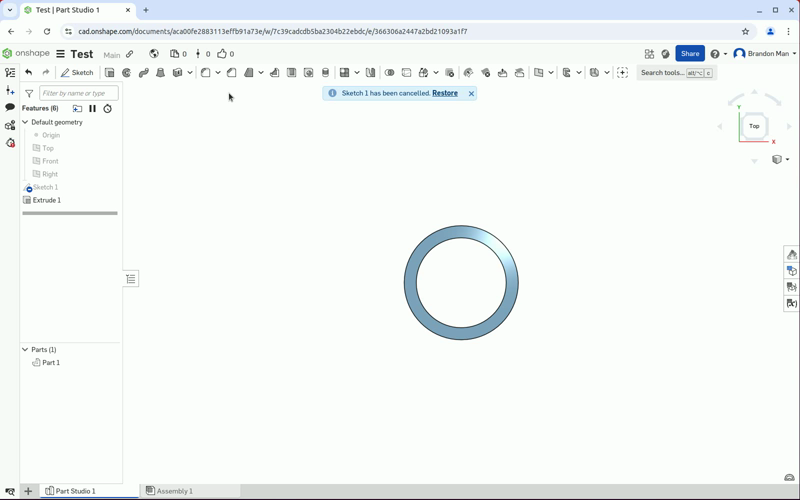
mouse_move(541, 75)
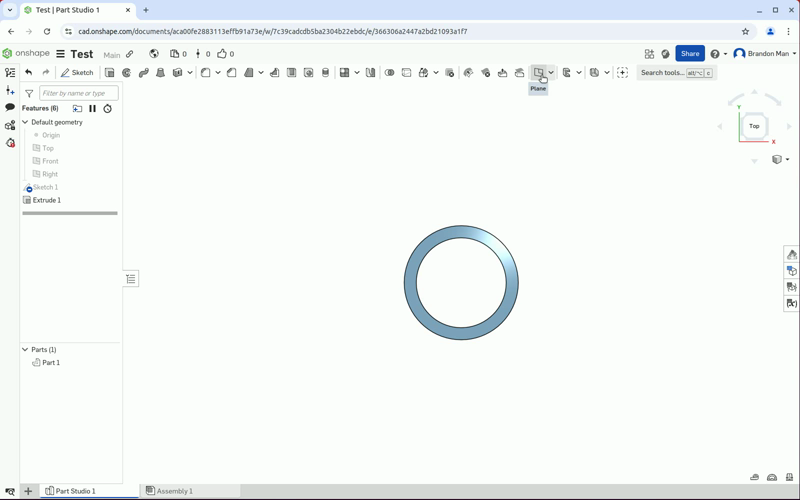
click(541, 75)
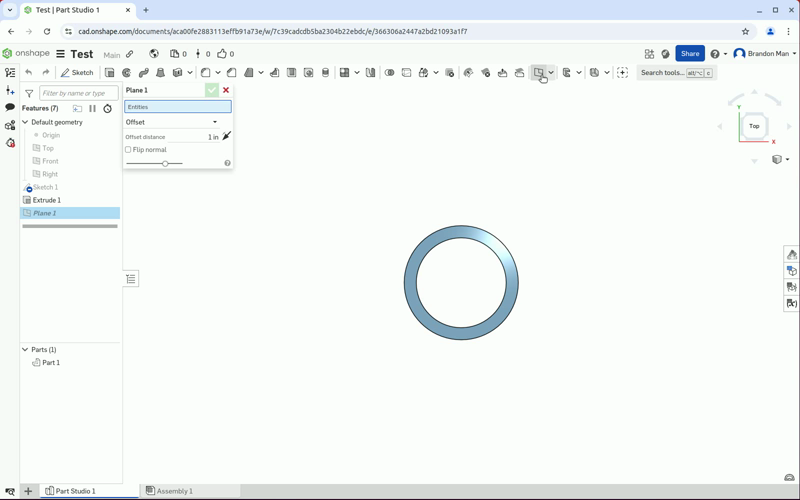
mouse_move(73, 150)
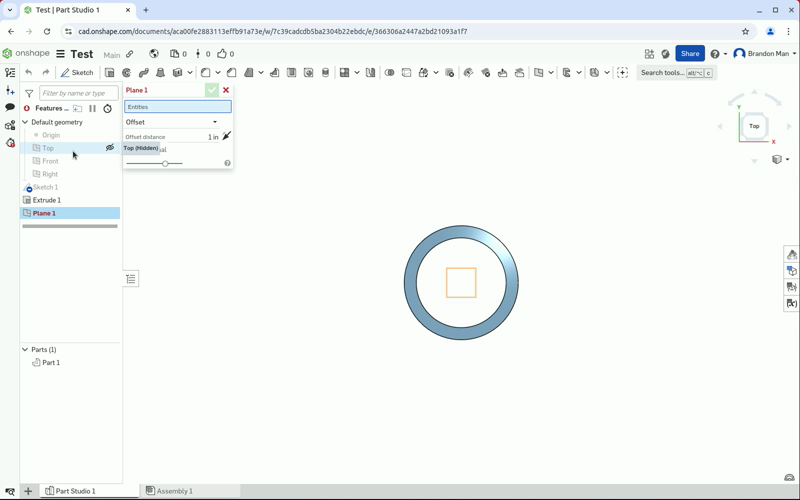
click(73, 150)
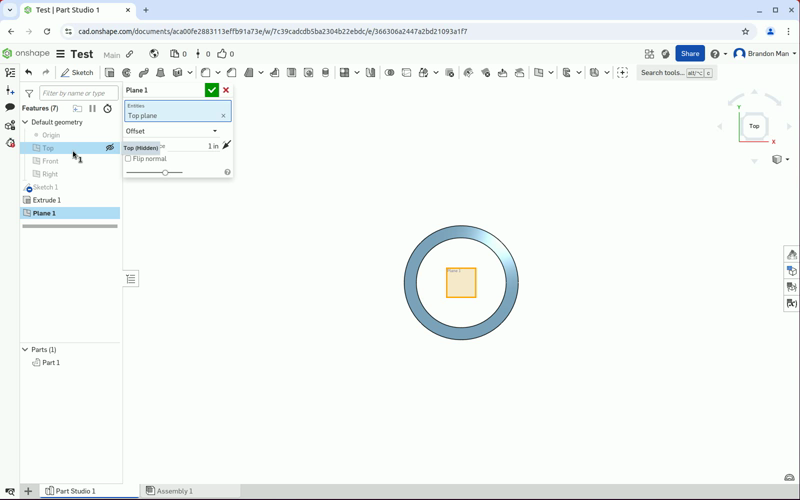
key(tab, 2)
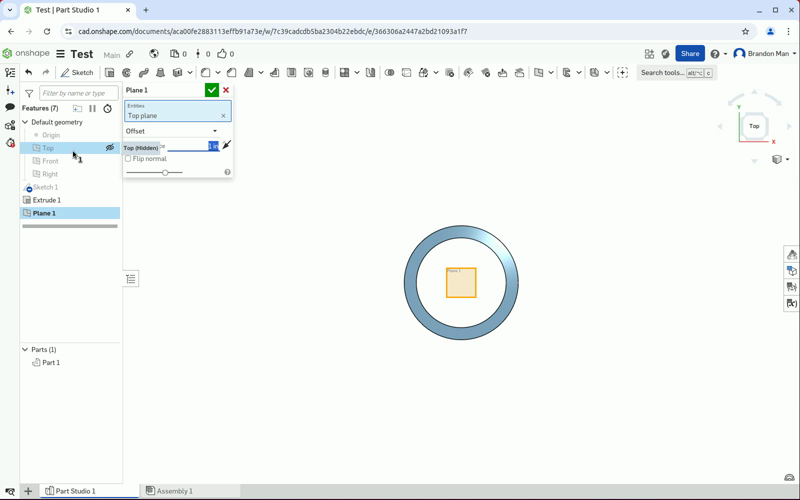
text(23.108)
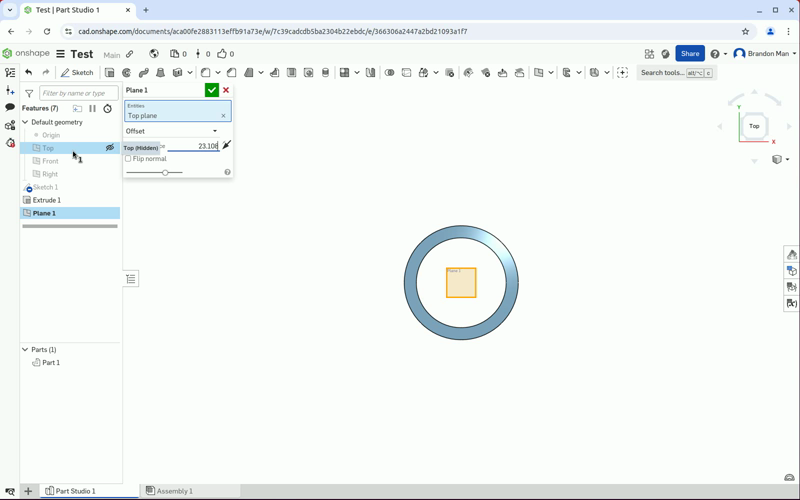
key(enter, 2)
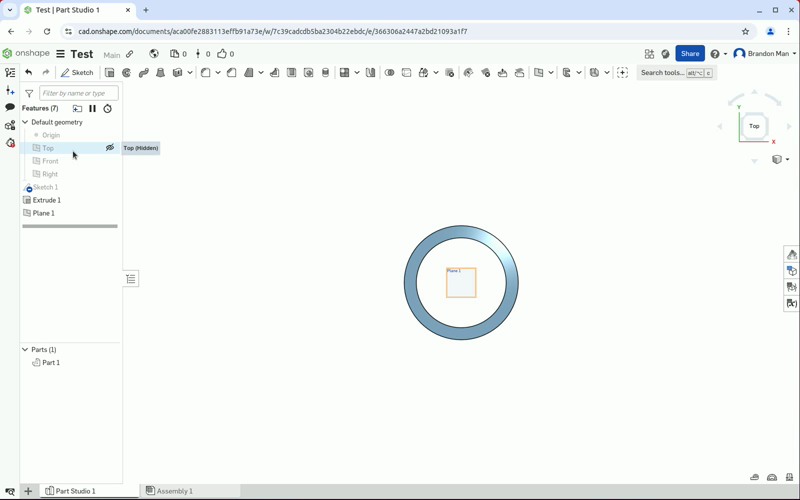
key(shift+s)
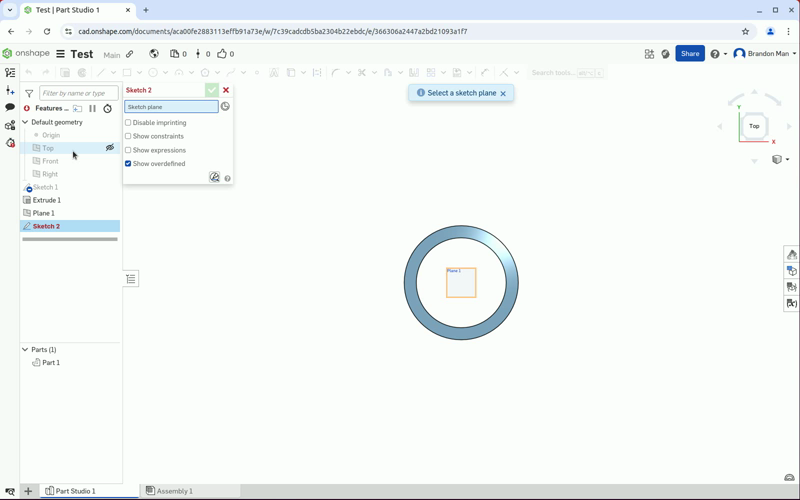
mouse_move(73, 215)
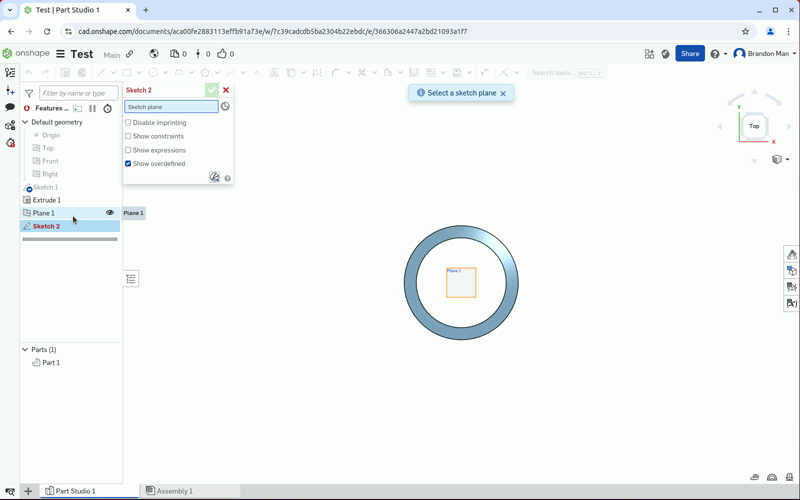
click(73, 215)
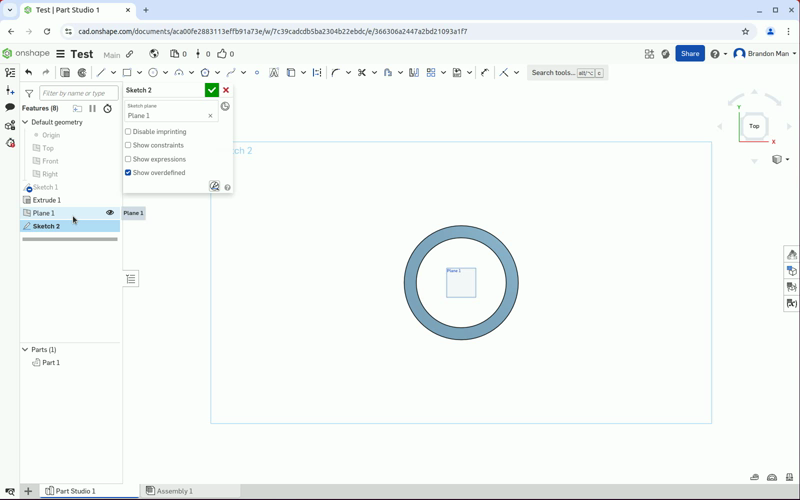
mouse_move(73, 352)
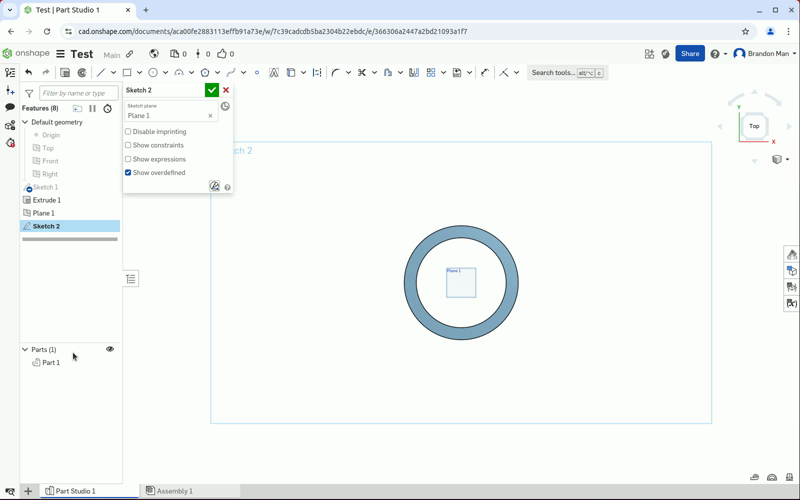
key(y)
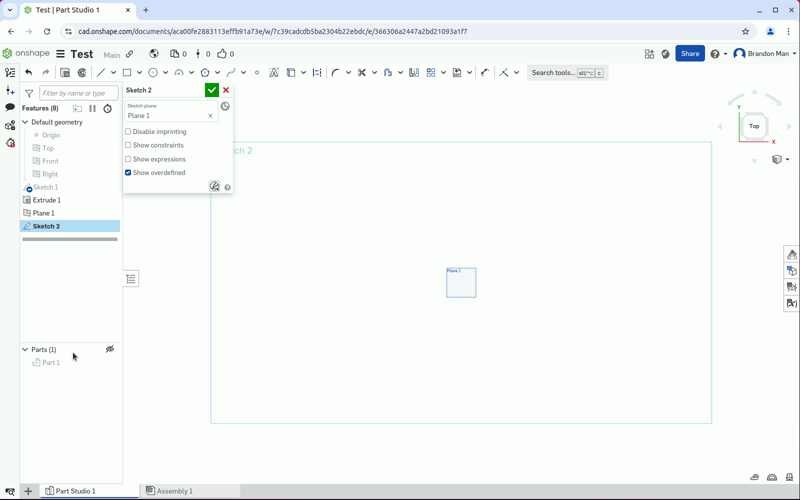
key(c)
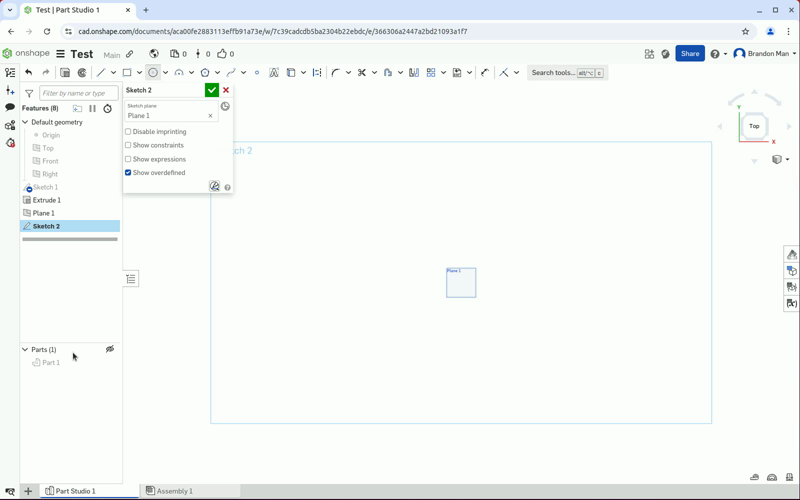
key_down(shift)
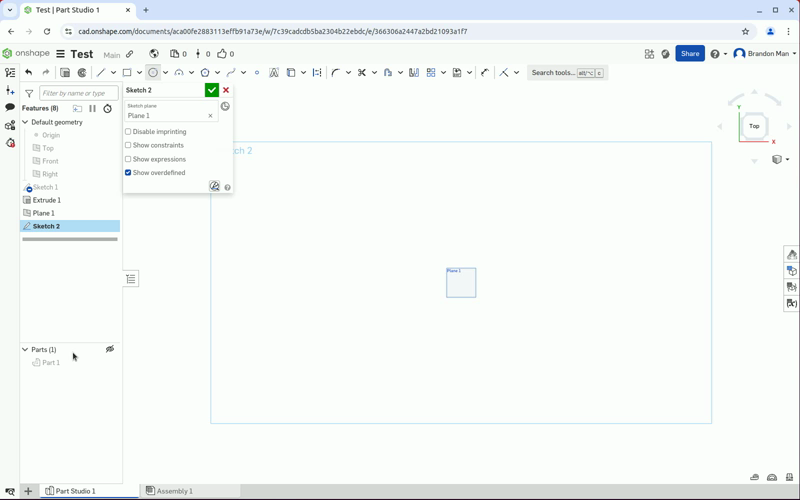
mouse_move(460, 282)
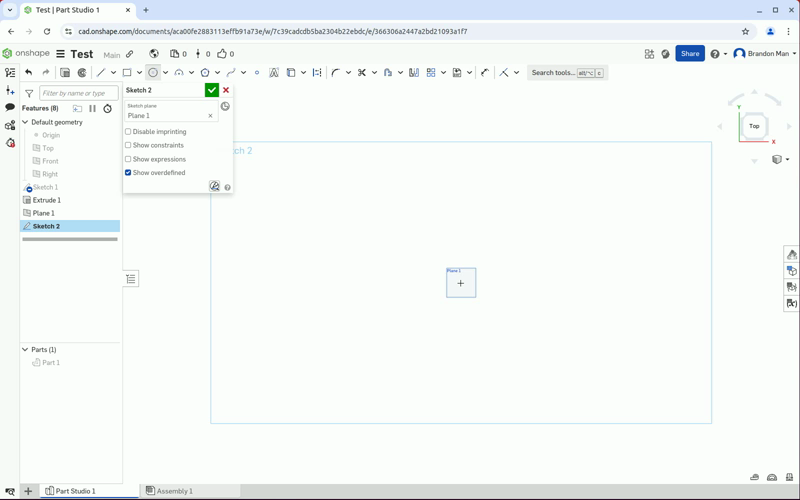
click(460, 282)
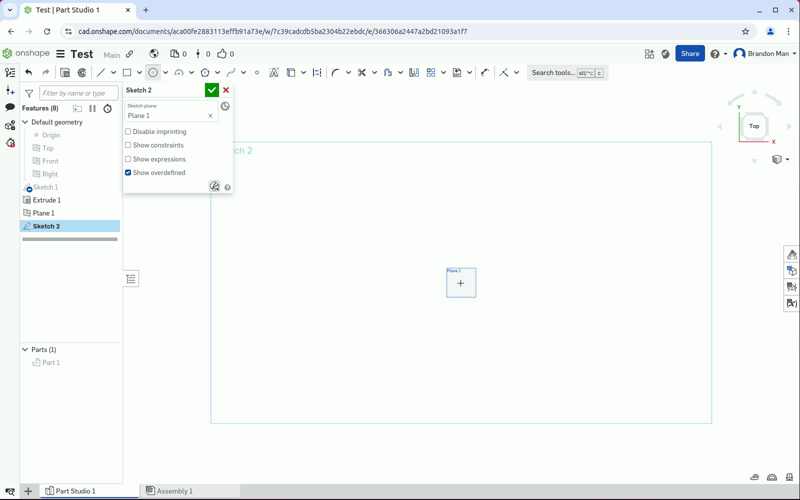
key_up(shift)
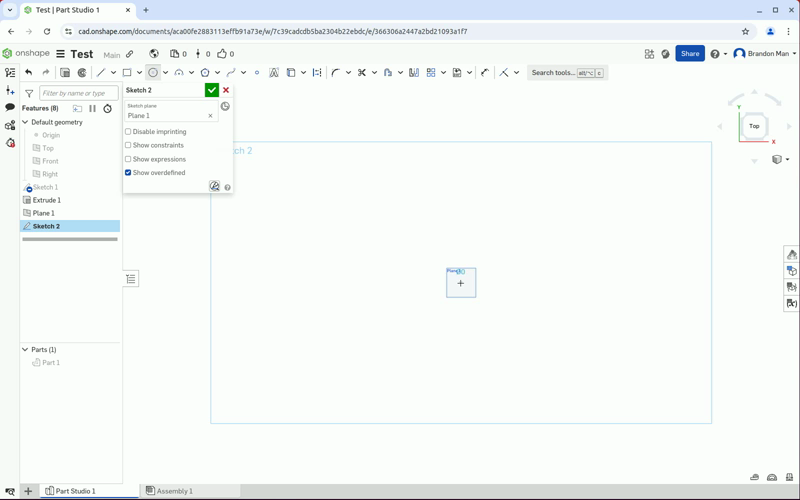
mouse_move(528, 282)
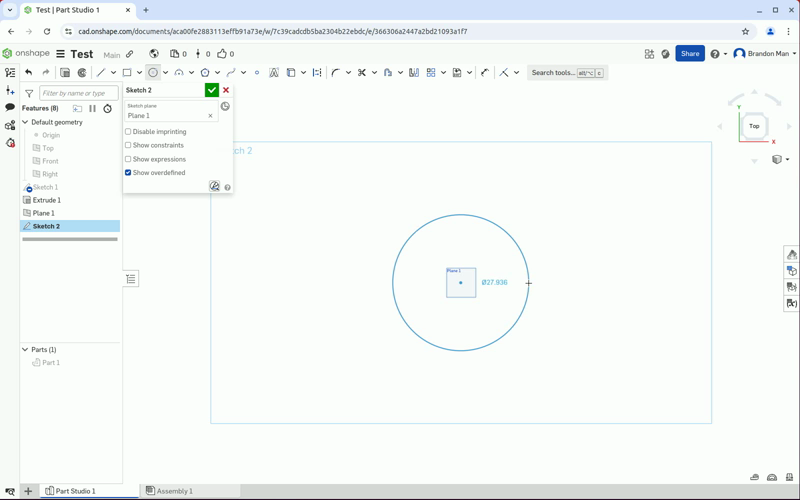
click(528, 282)
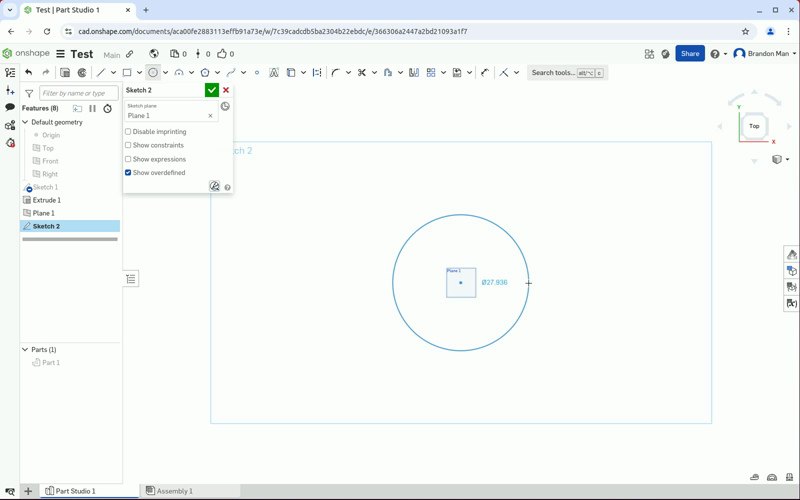
key(esc)
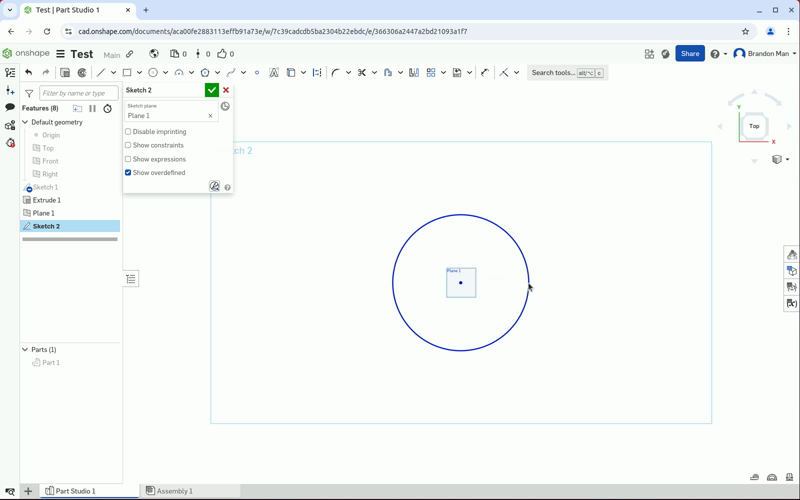
key(c)
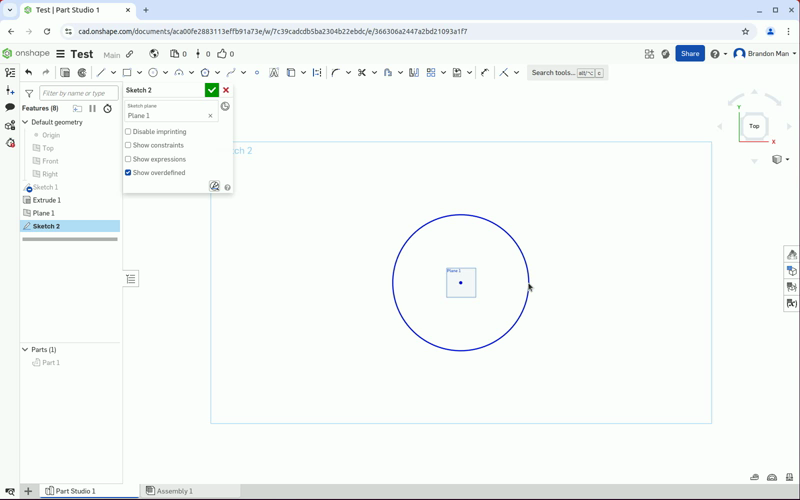
key_down(shift)
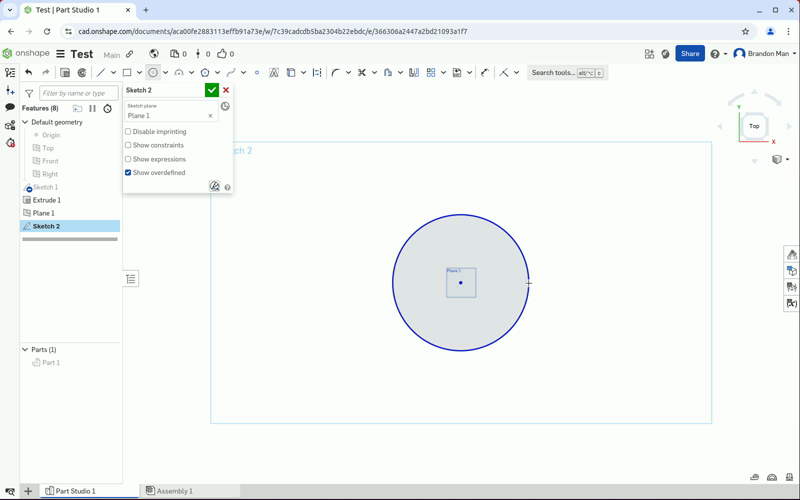
mouse_move(460, 282)
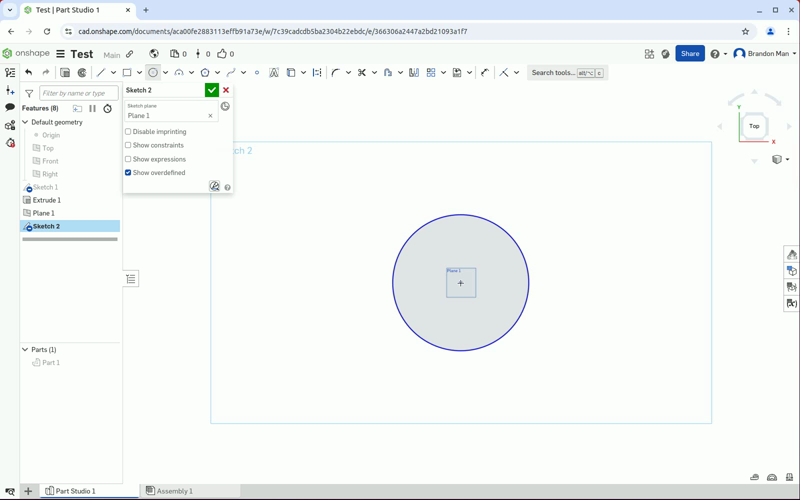
click(460, 282)
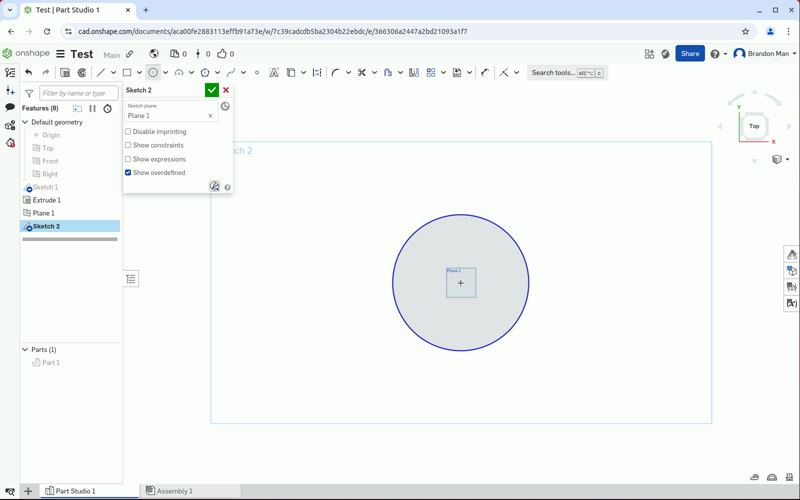
key_up(shift)
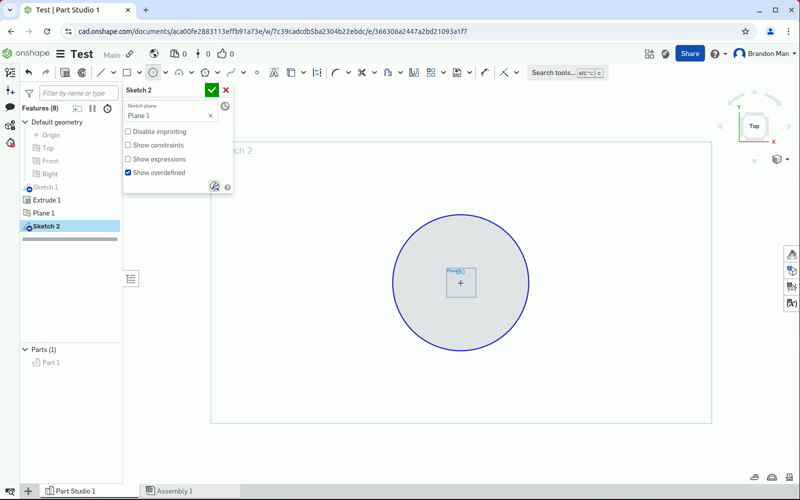
mouse_move(517, 282)
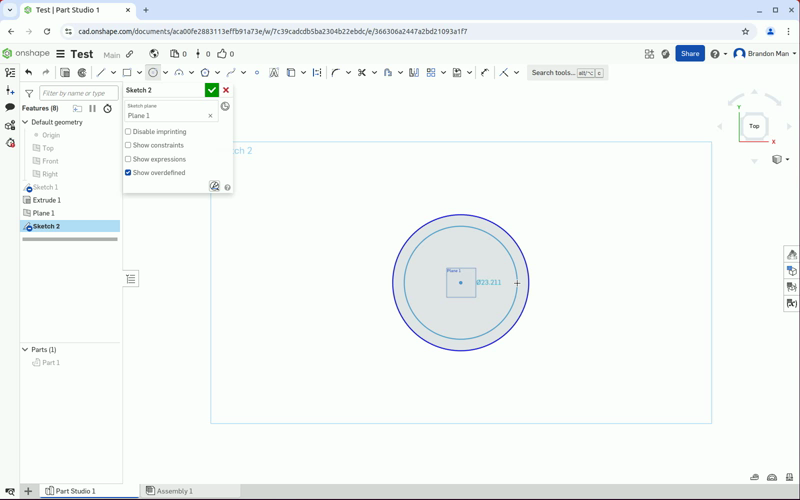
click(517, 282)
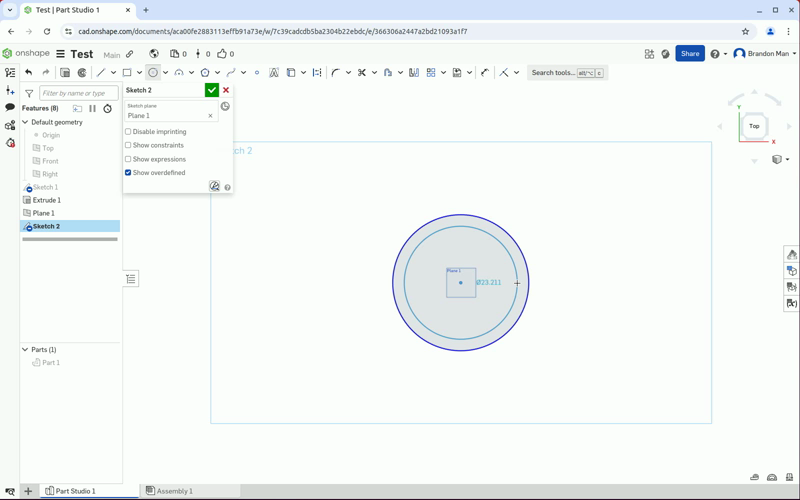
key(esc)
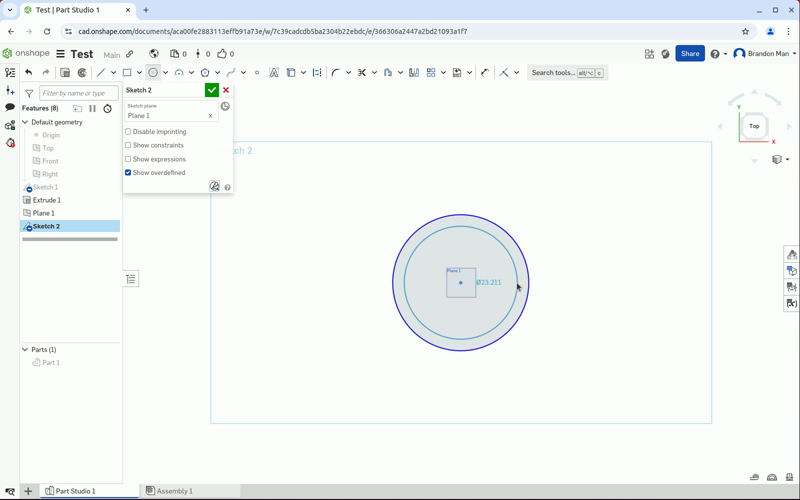
mouse_move(405, 316)
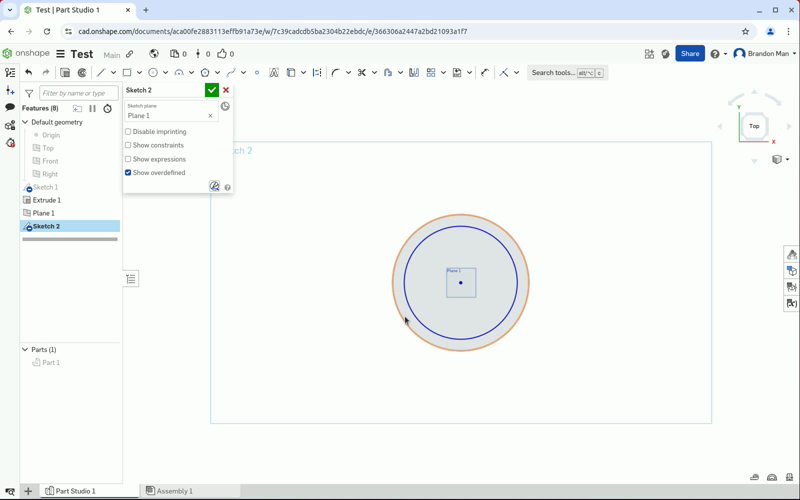
click(405, 316)
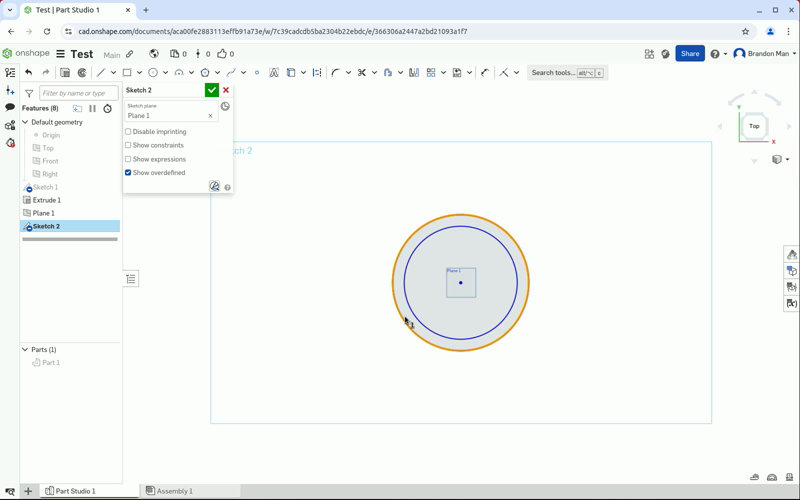
mouse_move(73, 352)
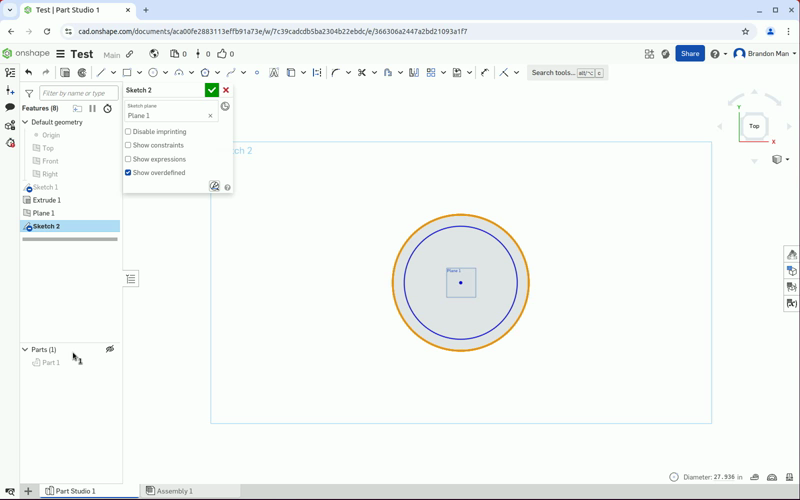
key(shift+y)
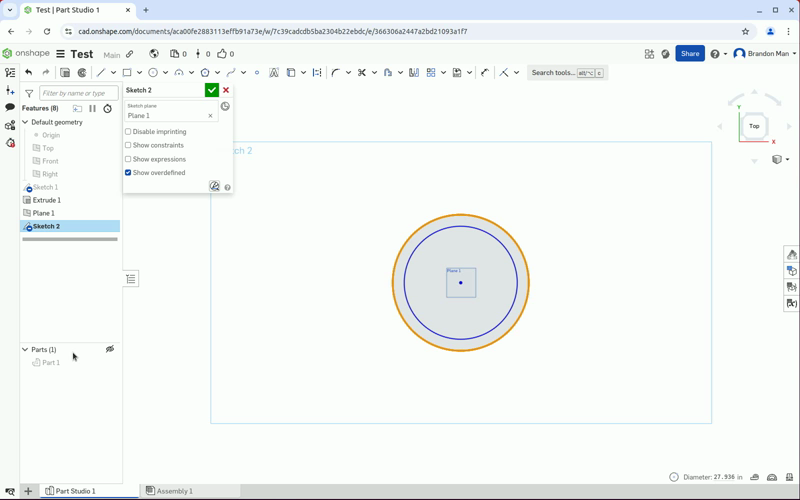
key(shift+e)
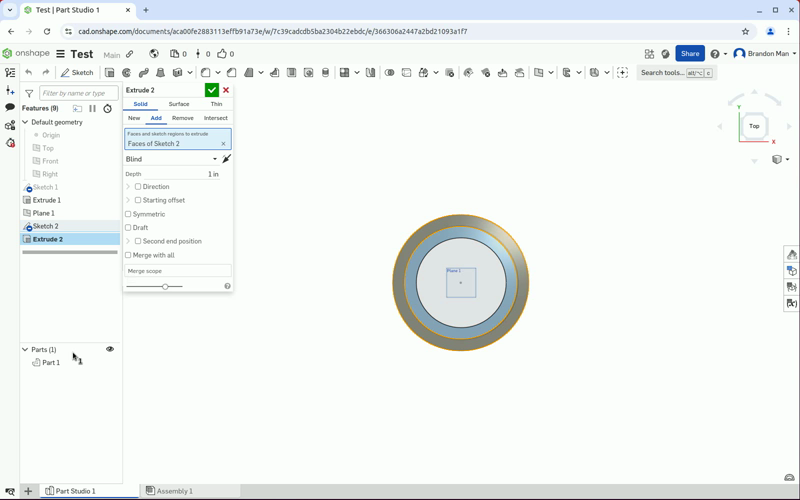
mouse_move(143, 106)
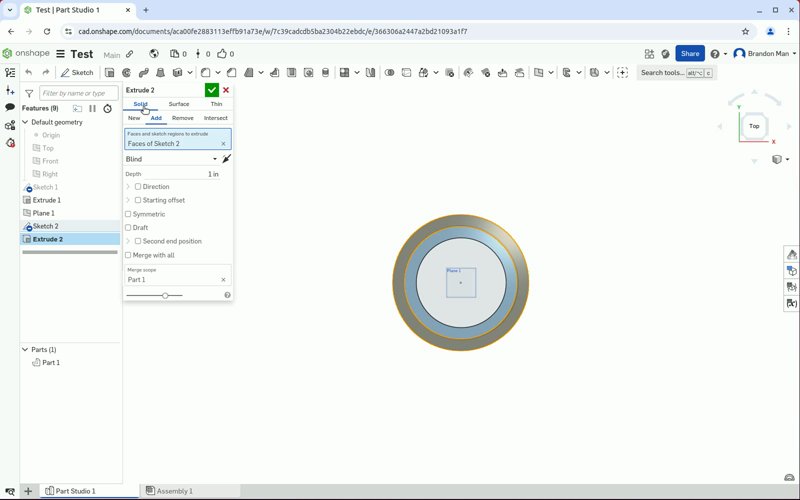
click(143, 106)
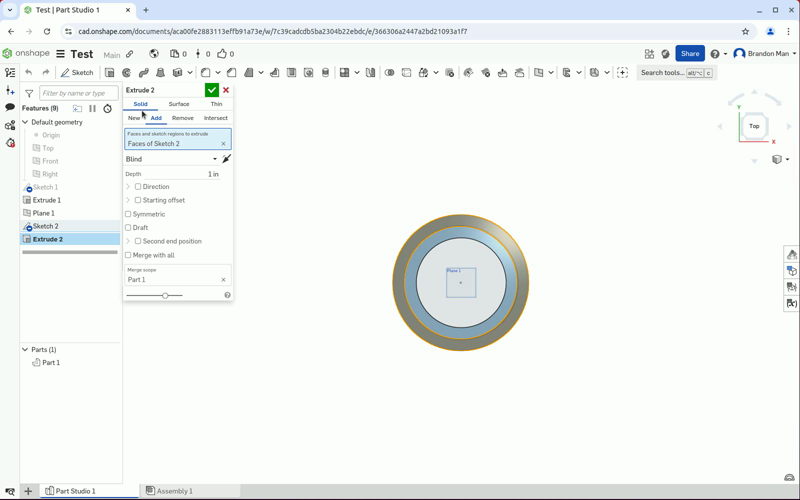
mouse_move(137, 120)
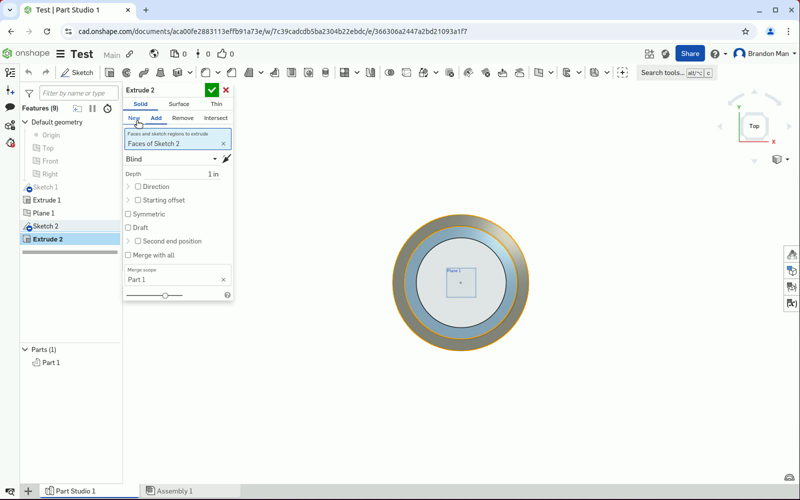
click(137, 120)
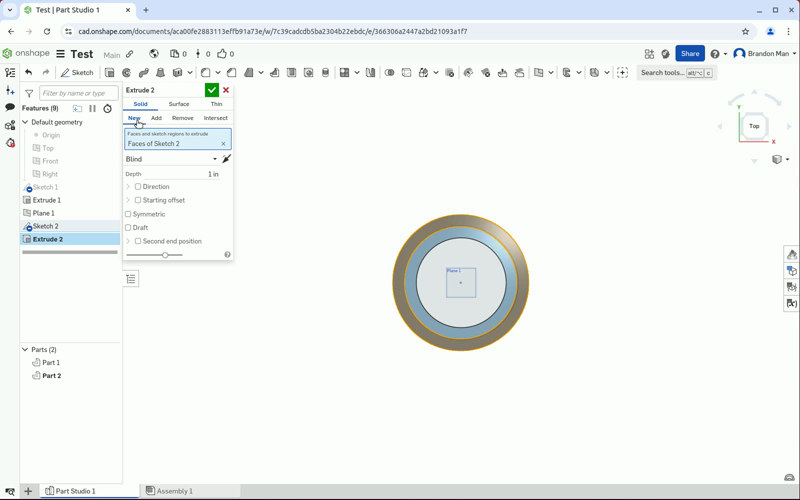
key(tab, 4)
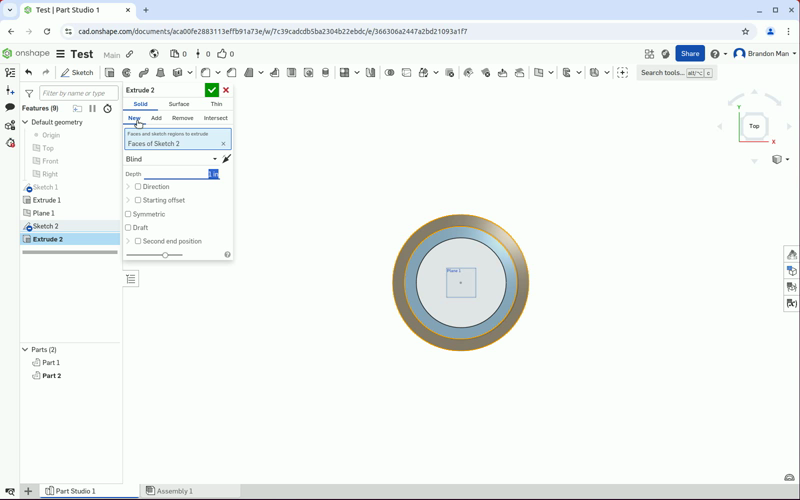
text(-4.574)
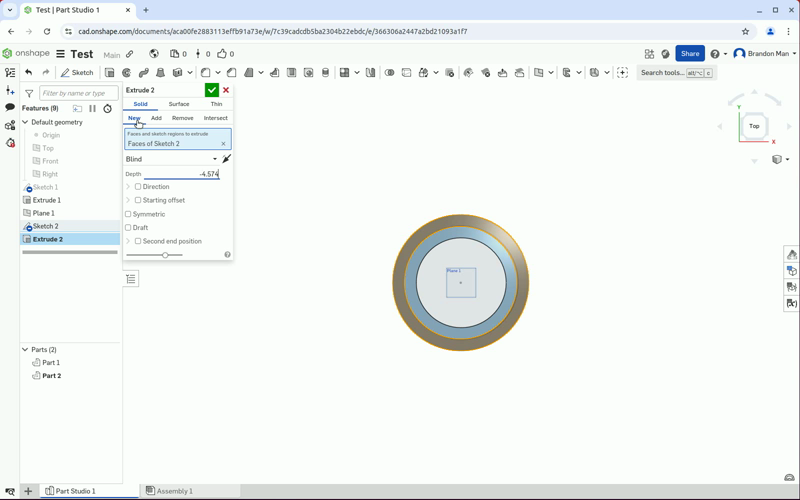
key(enter)
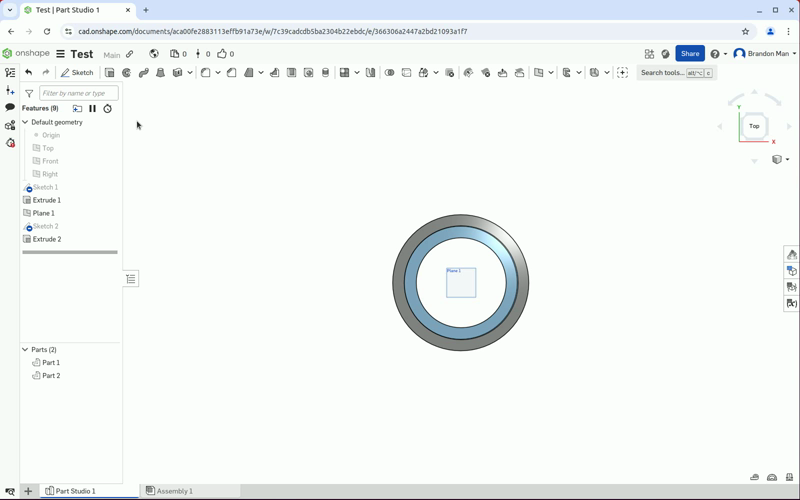
key(shift+h)
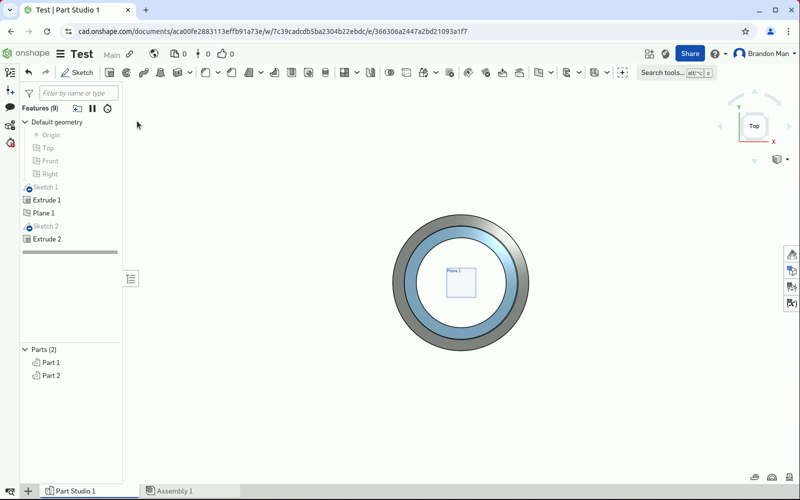
key(shift+h)
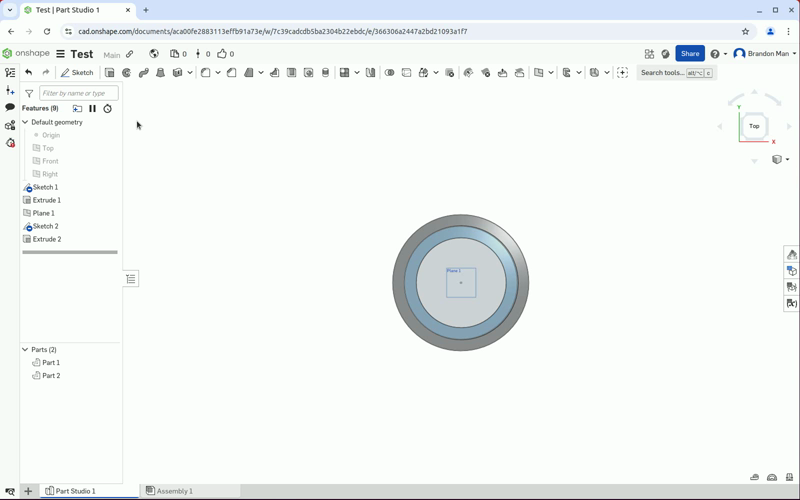
key(shift+7)
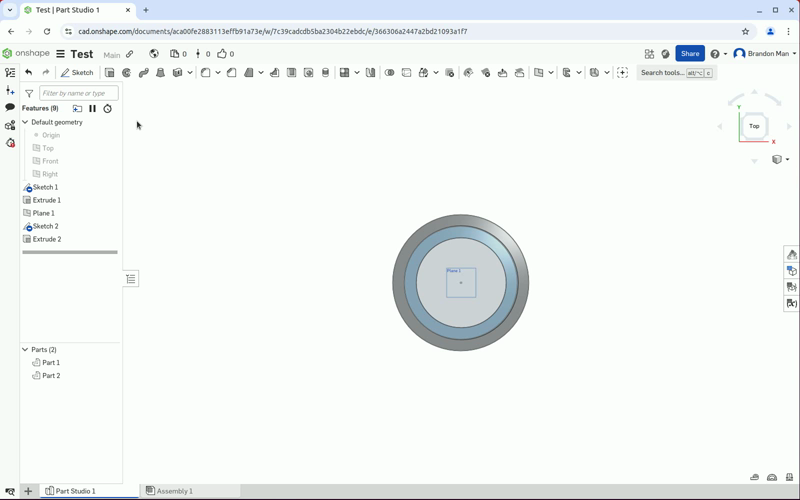
key(up, 3)
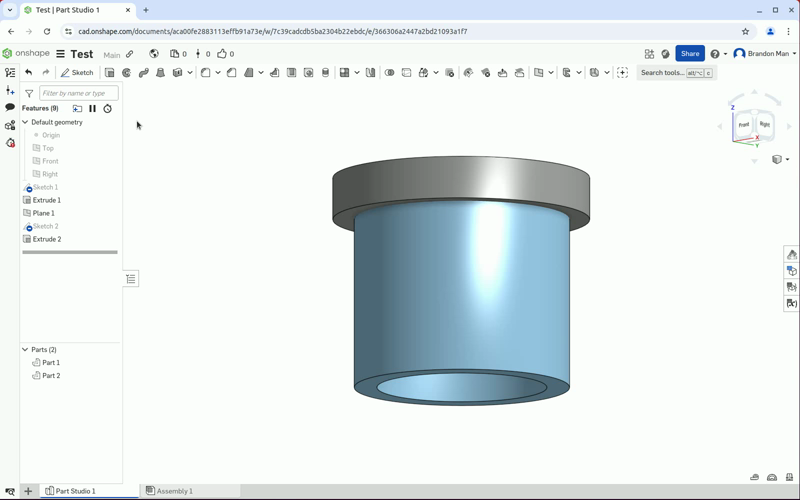
key(left, 3)
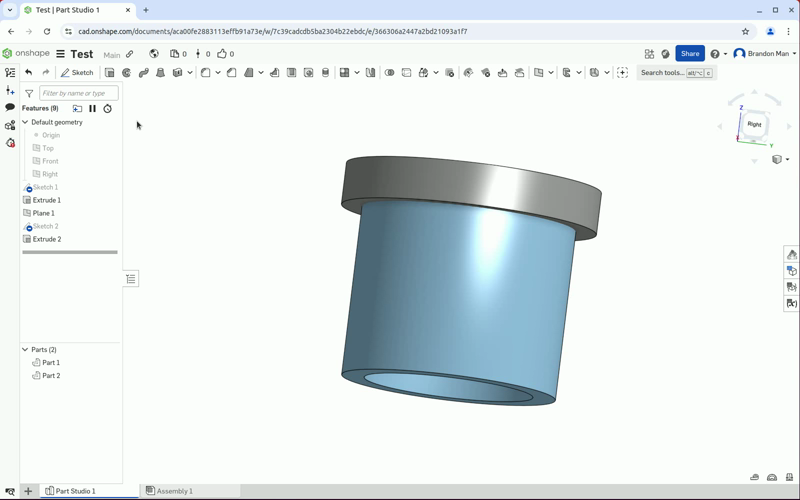
key(right, 3)
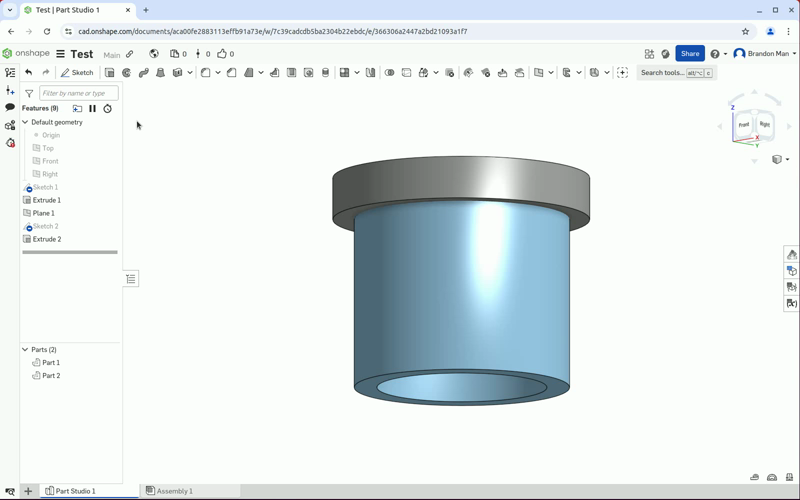
key(down, 3)
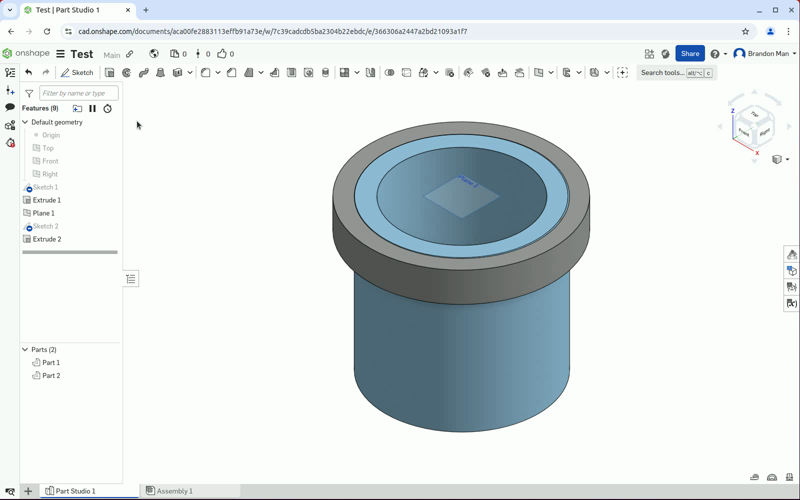
mouse_move(73, 189)
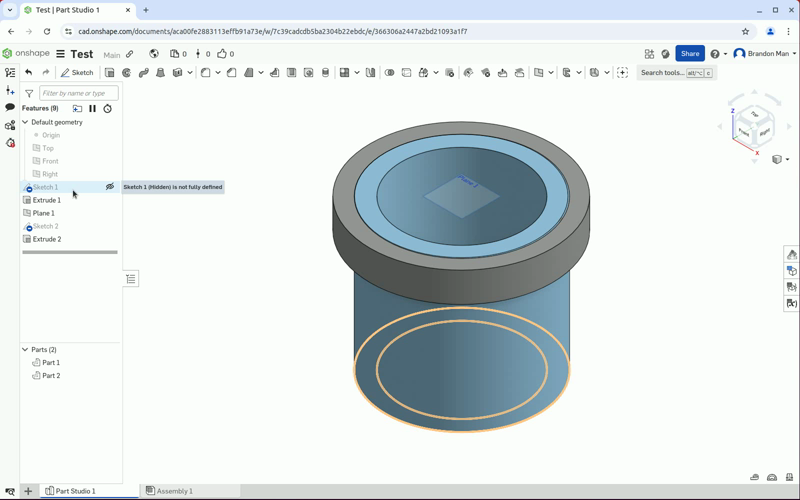
click(73, 189)